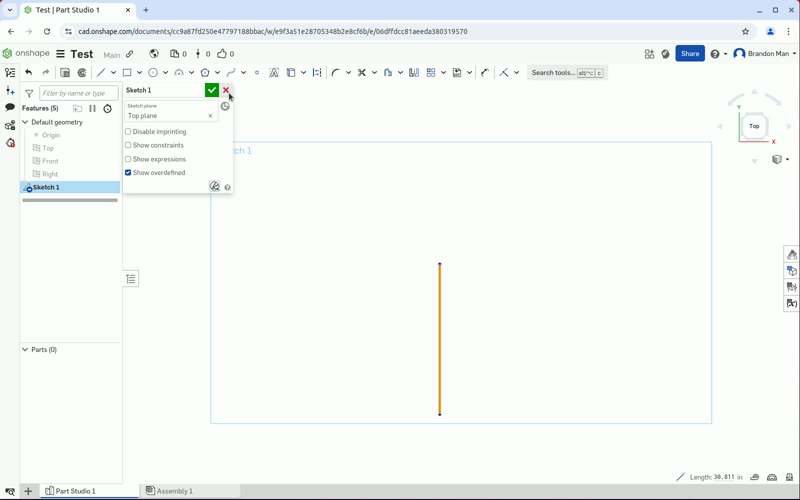
key(shift+h)
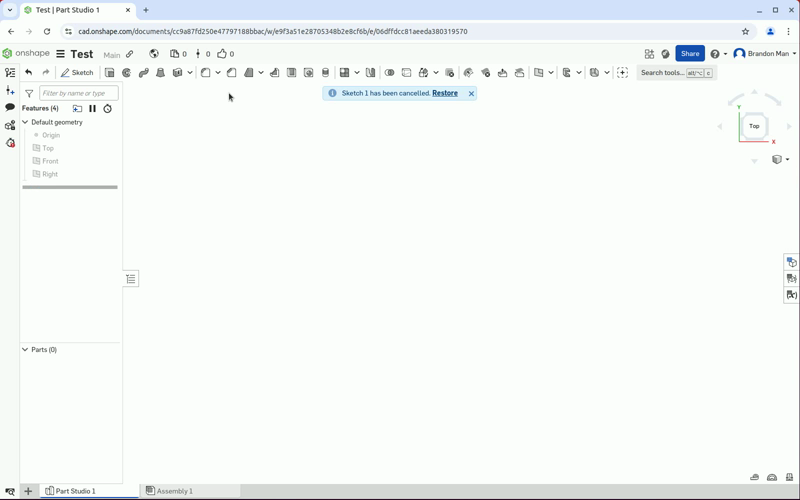
mouse_move(73, 352)
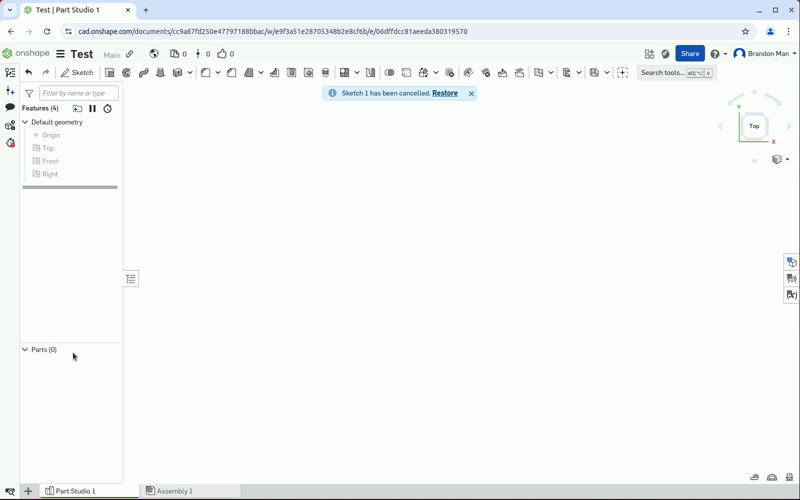
key(y)
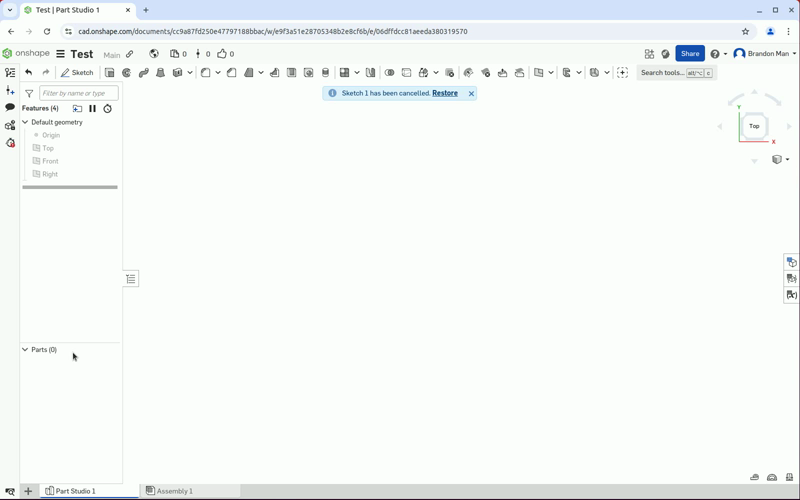
key(shift+p)
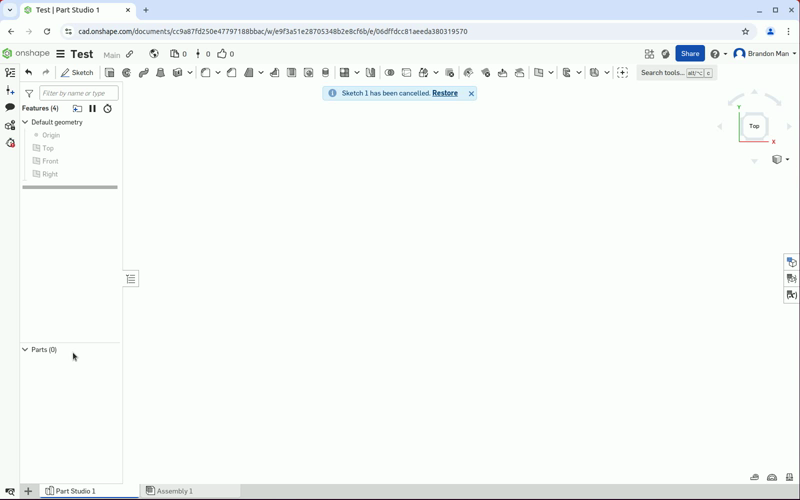
key(space)
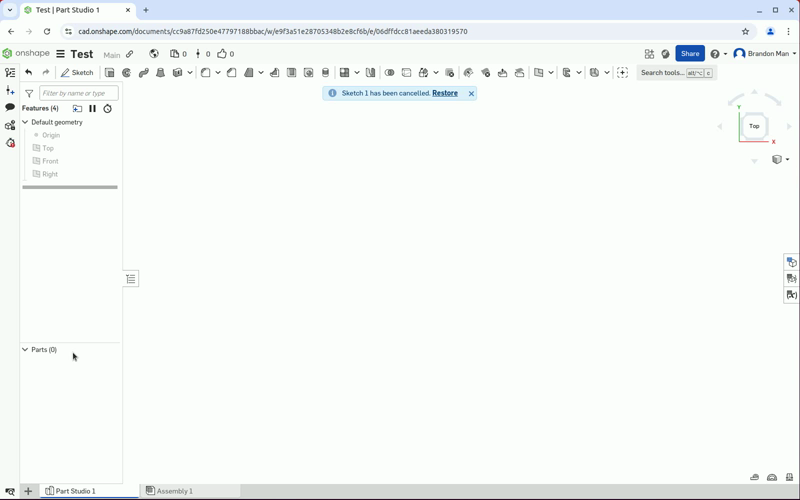
key_down(shift)
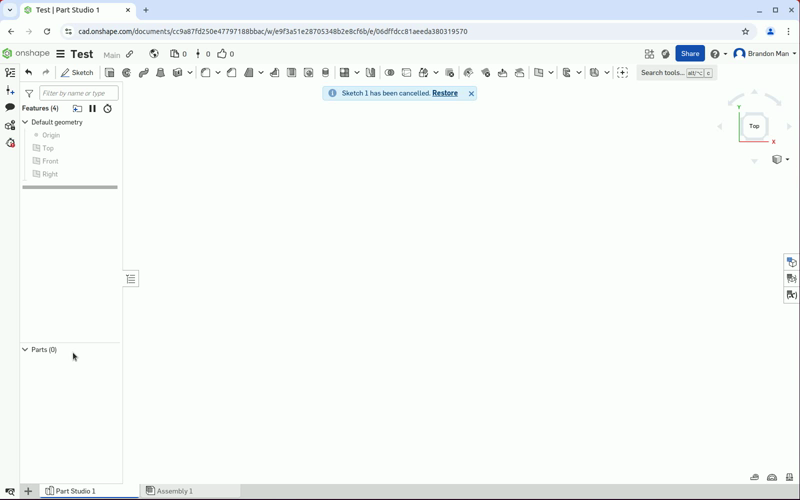
key(up)
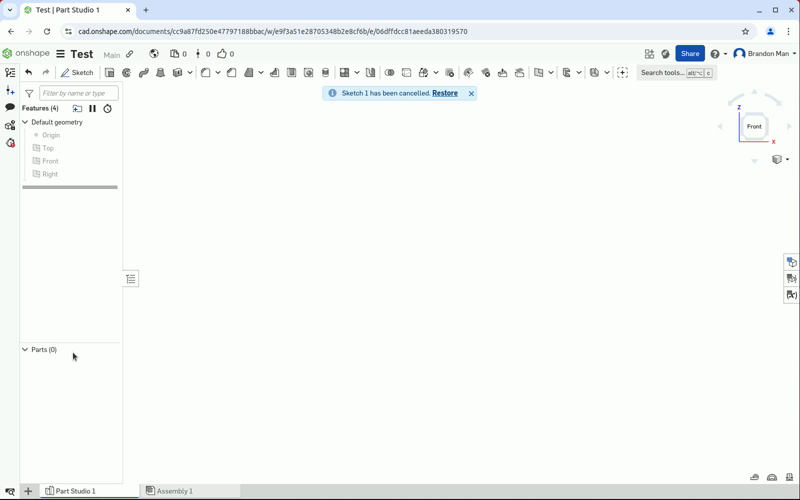
key_up(shift)
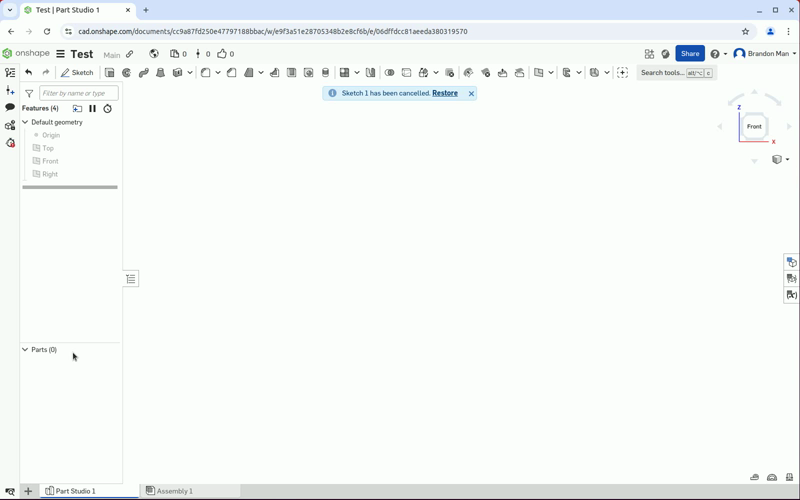
mouse_move(73, 352)
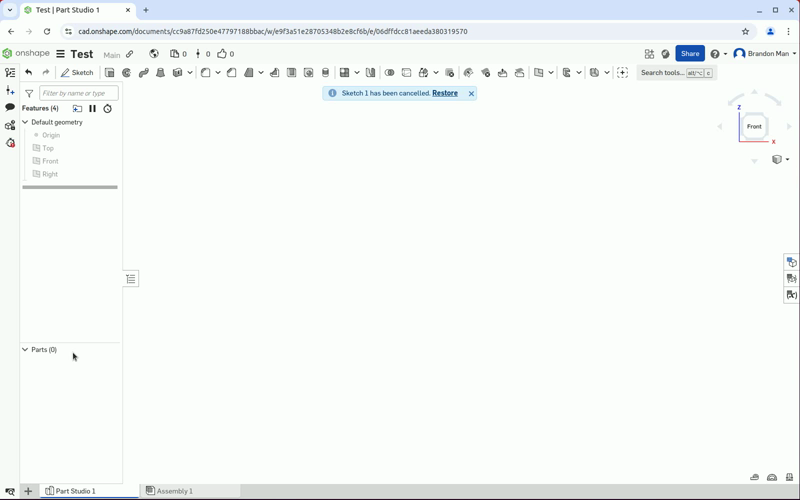
key(shift+y)
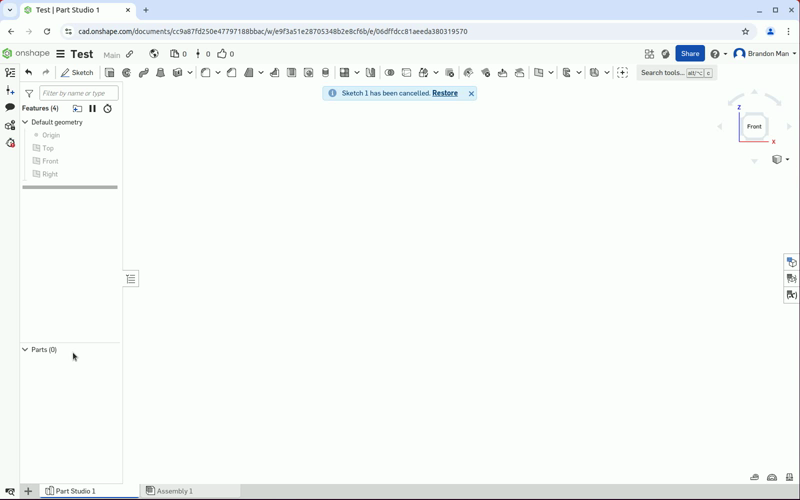
key(shift+s)
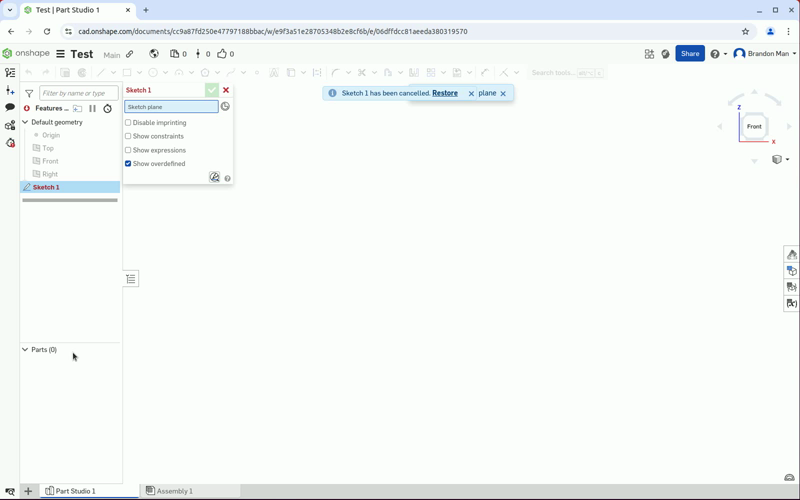
mouse_move(73, 163)
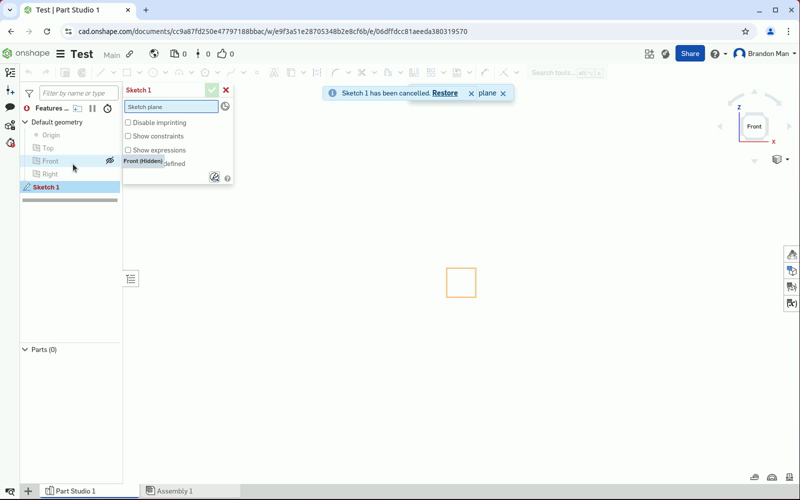
click(73, 163)
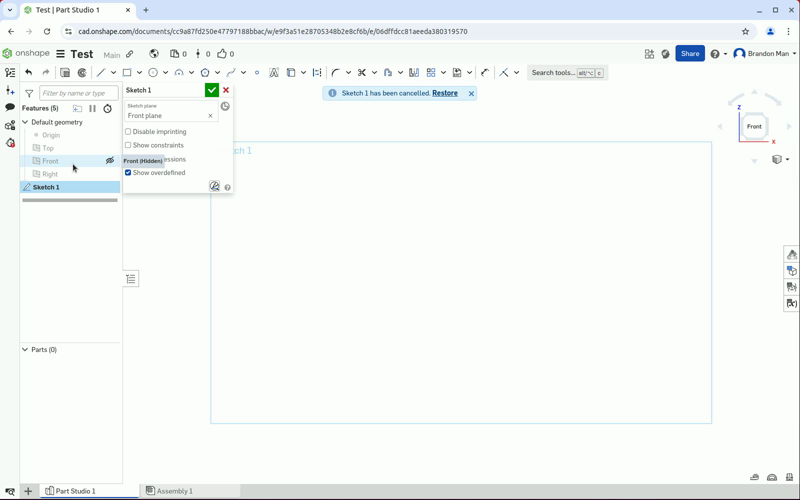
mouse_move(73, 352)
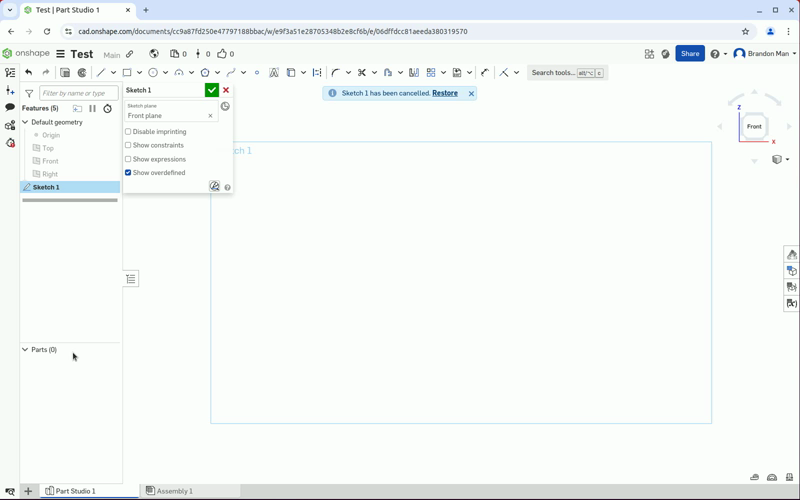
key(y)
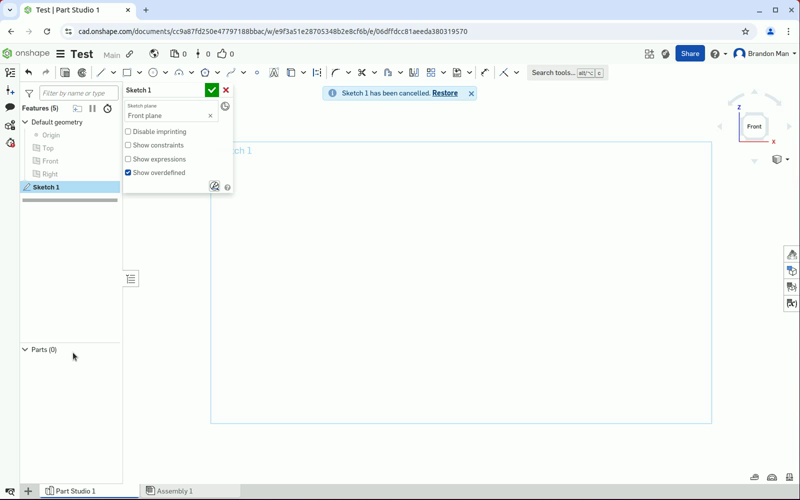
key(c)
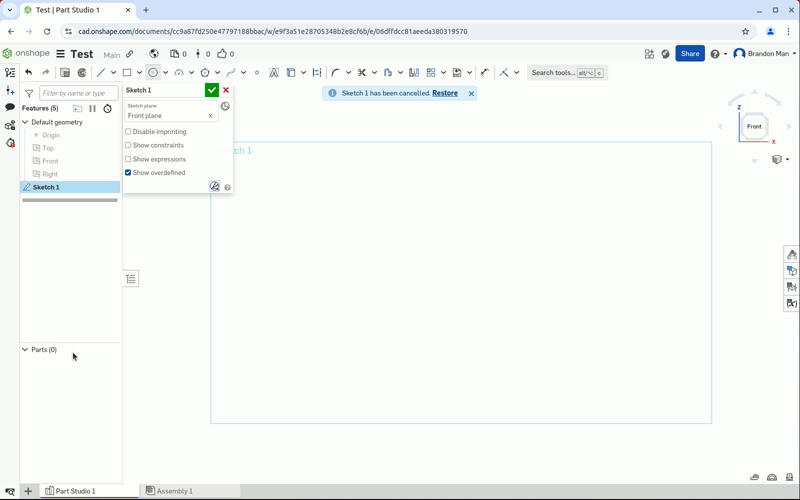
key_down(shift)
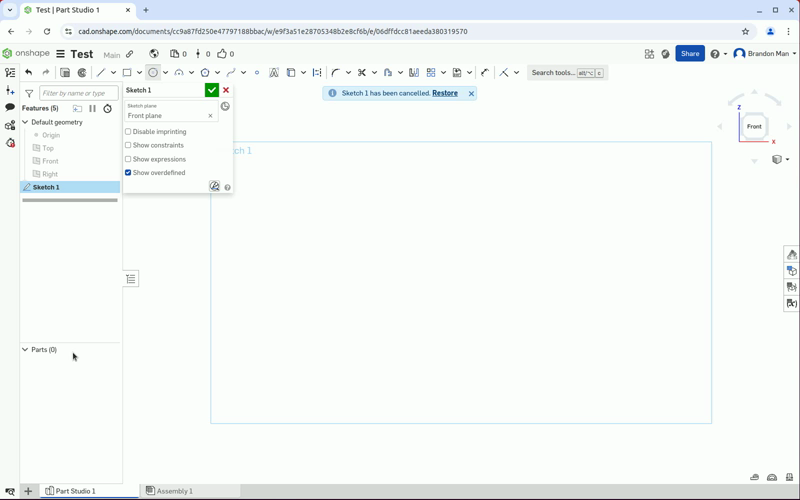
mouse_move(461, 282)
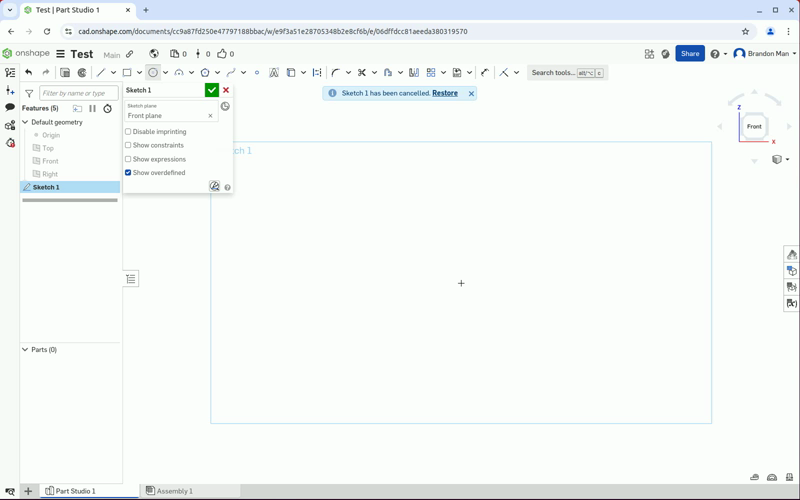
click(461, 282)
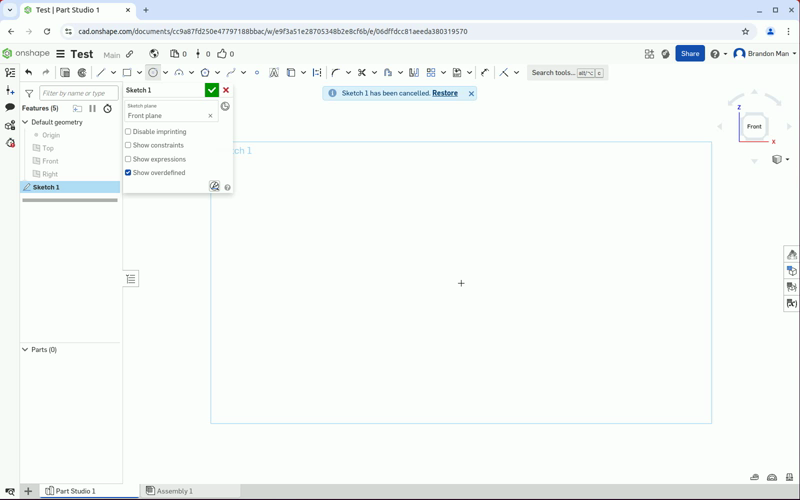
key_up(shift)
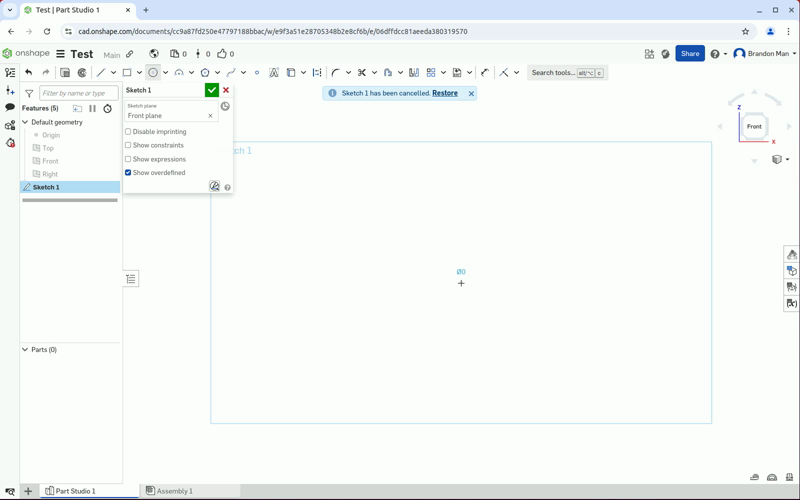
mouse_move(539, 282)
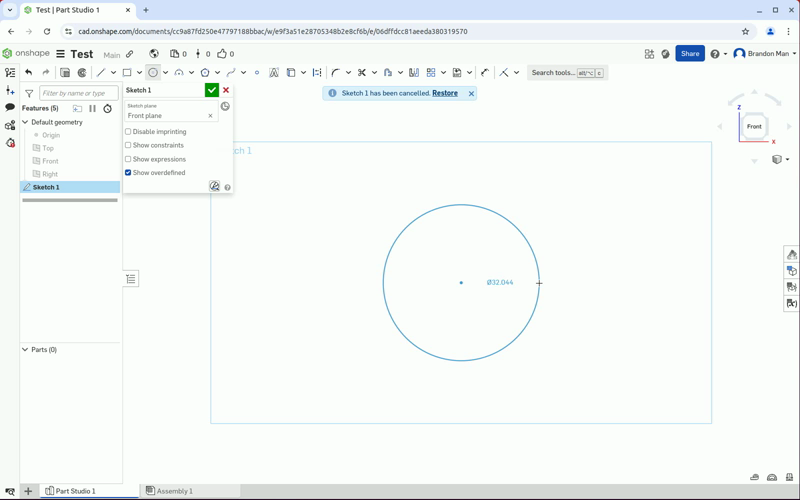
click(539, 282)
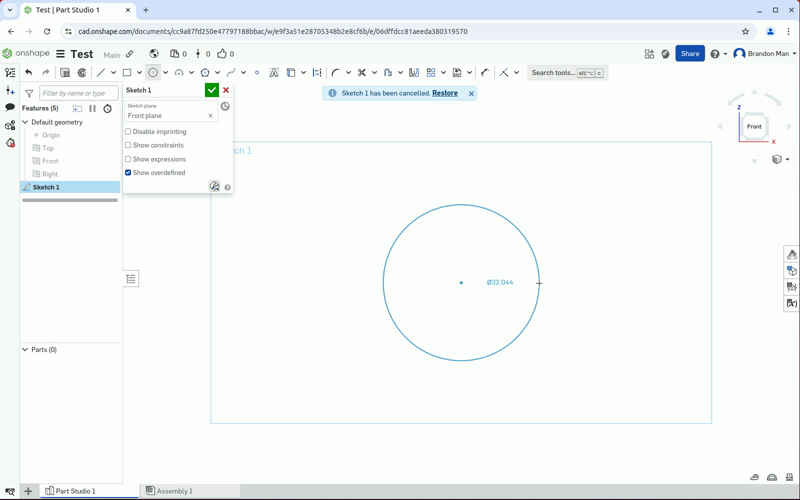
key(esc)
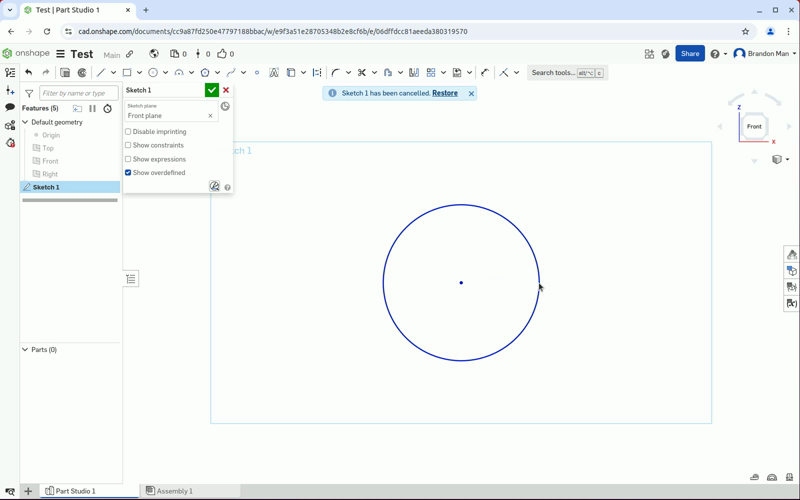
key(c)
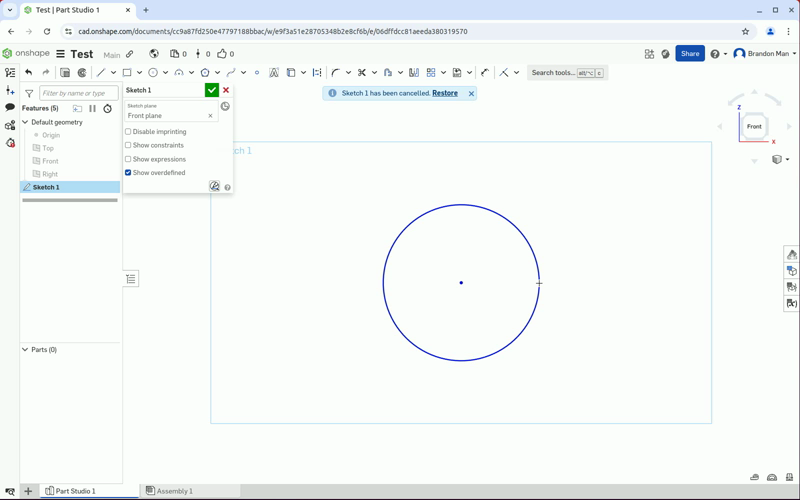
key_down(shift)
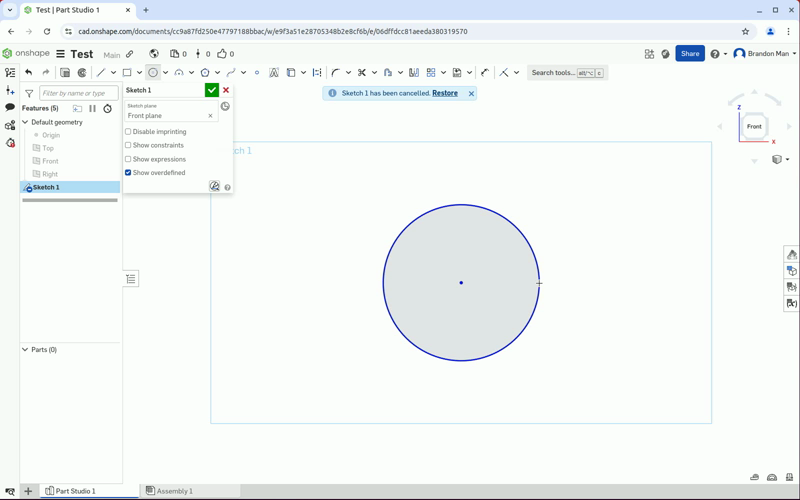
mouse_move(461, 282)
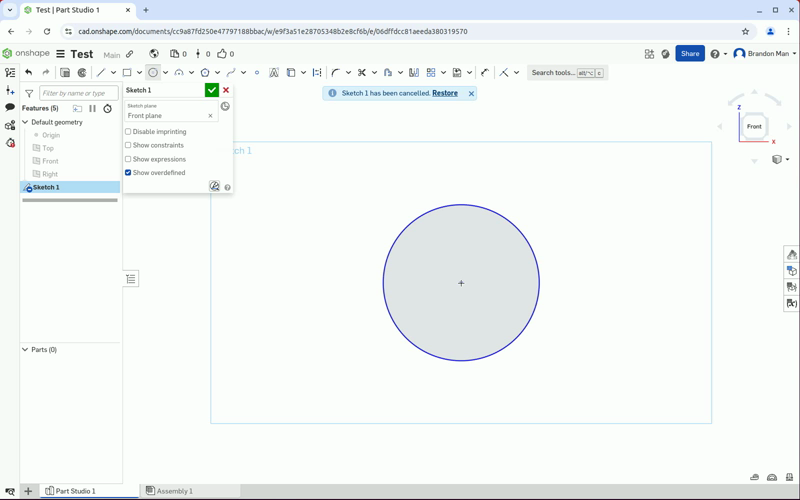
click(461, 282)
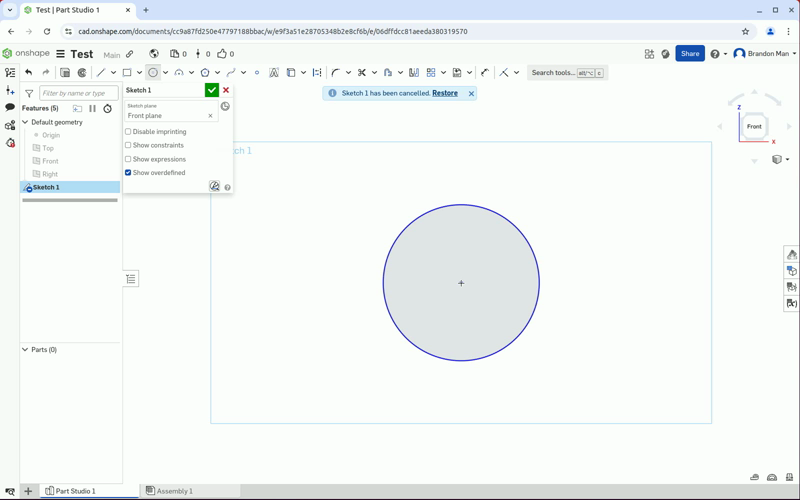
key_up(shift)
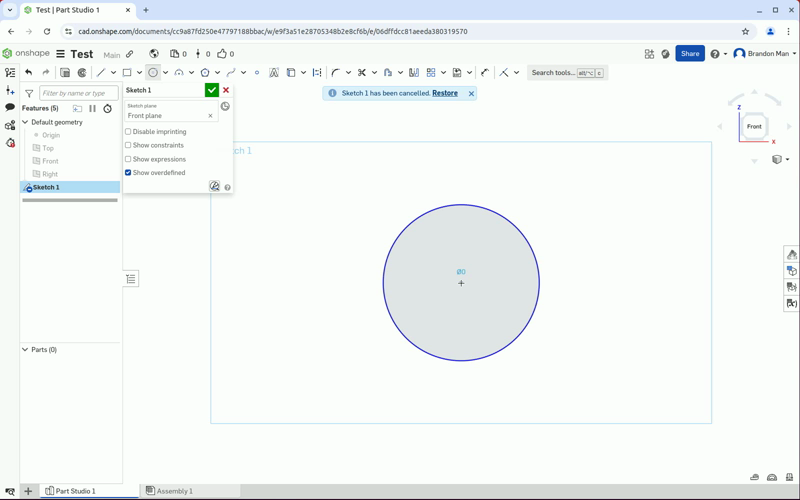
mouse_move(500, 282)
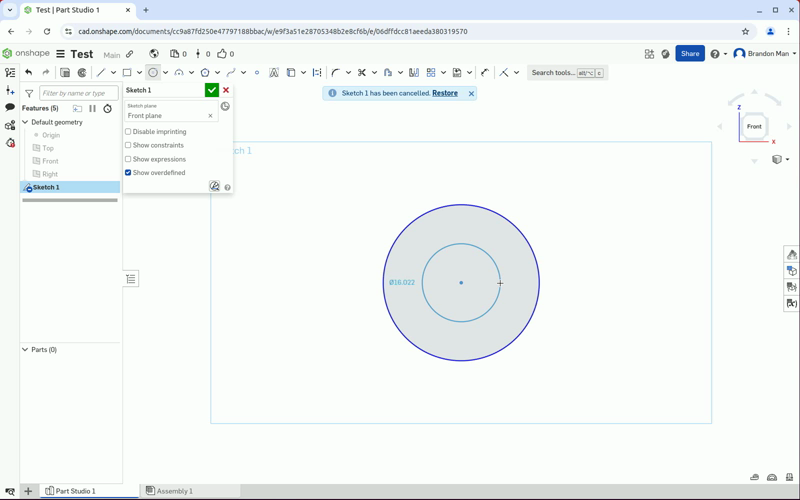
click(500, 282)
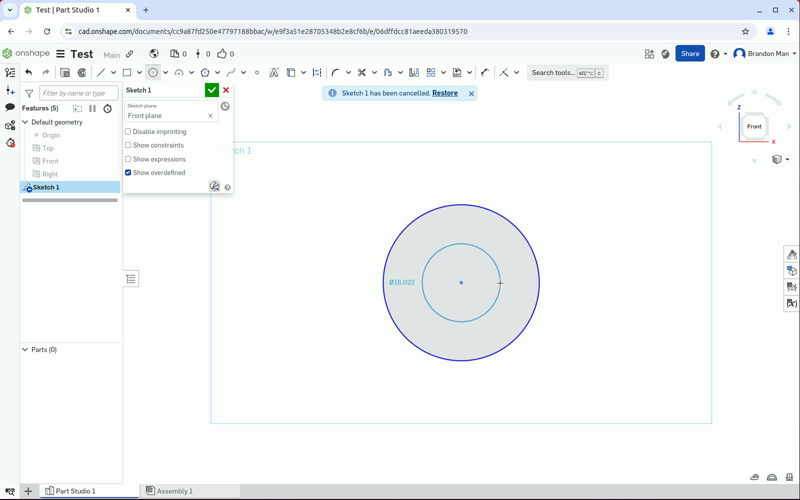
key(esc)
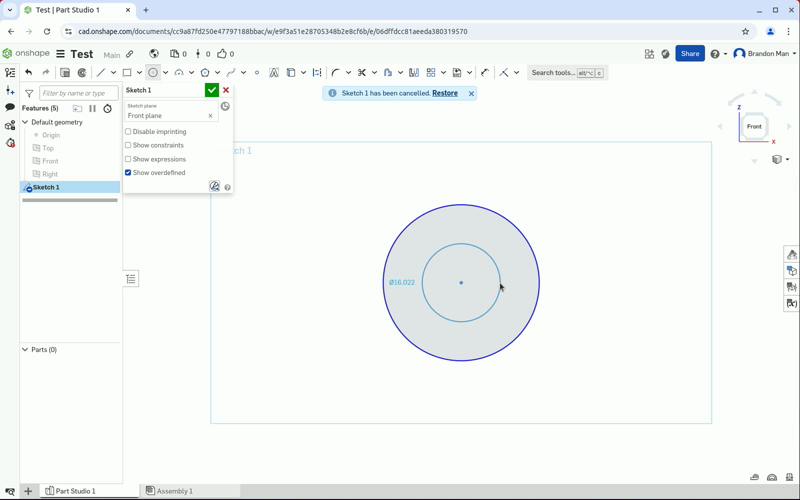
mouse_move(507, 308)
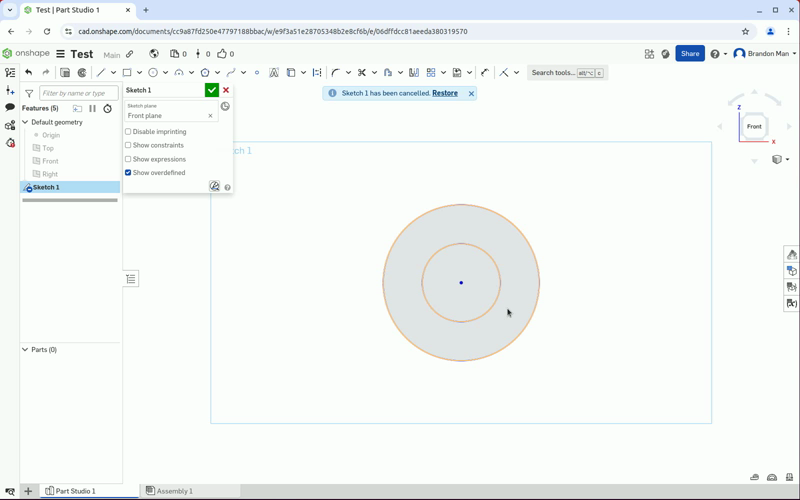
click(507, 308)
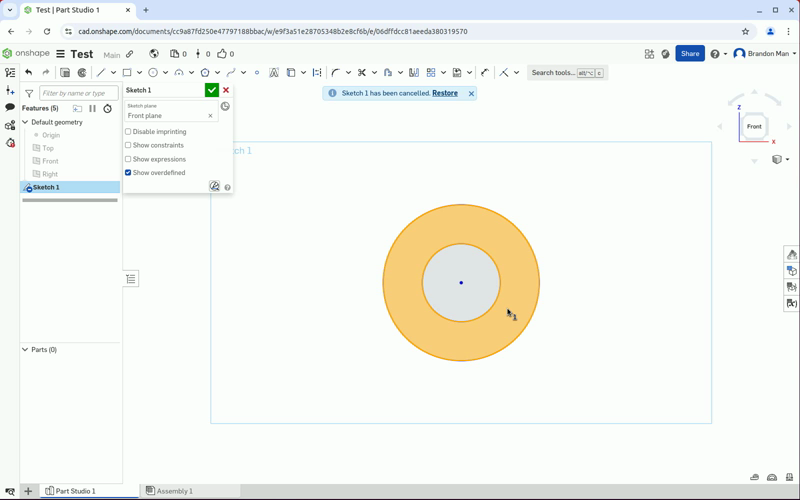
mouse_move(73, 352)
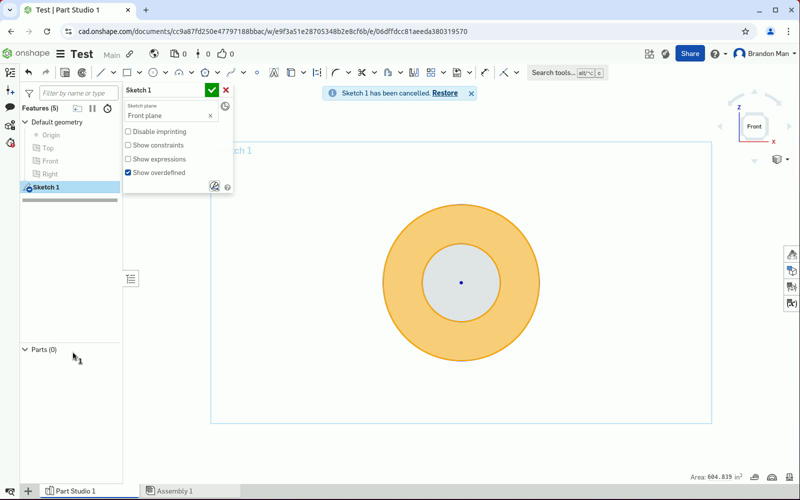
key(shift+y)
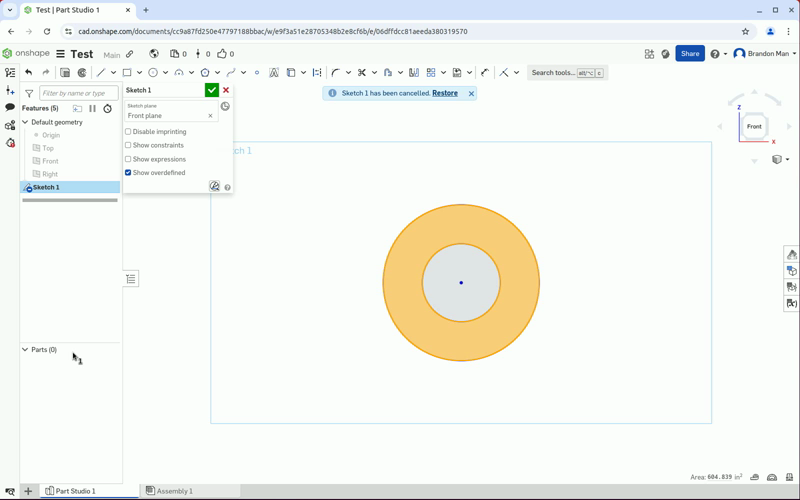
key(shift+e)
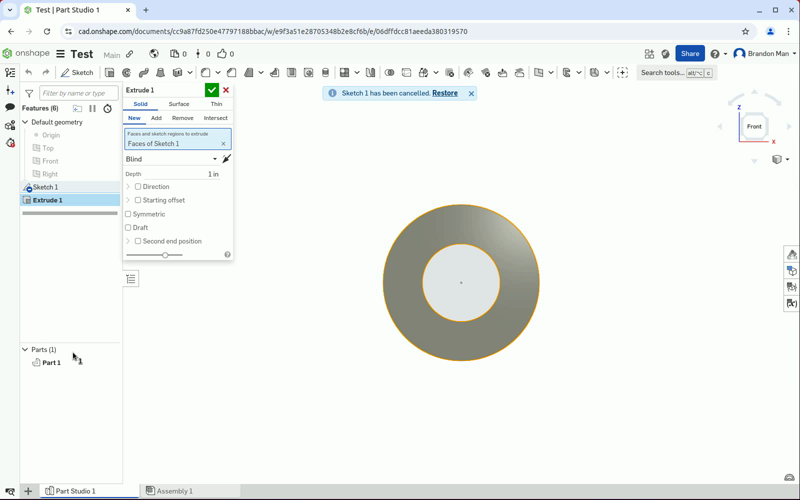
mouse_move(143, 106)
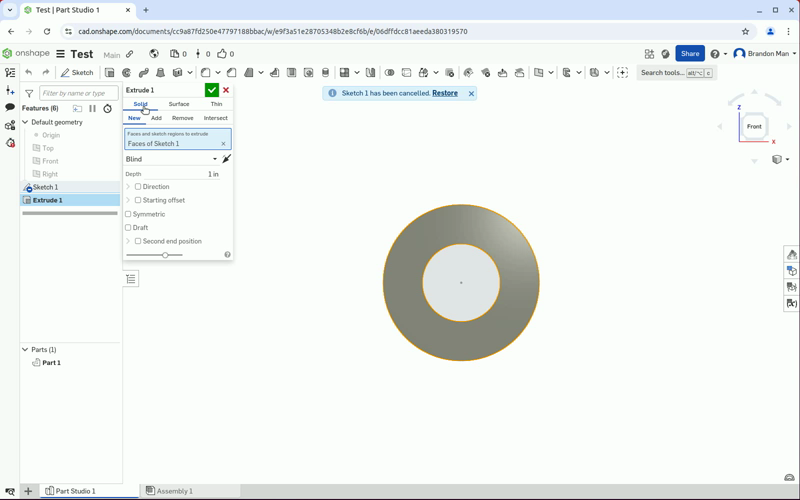
click(143, 106)
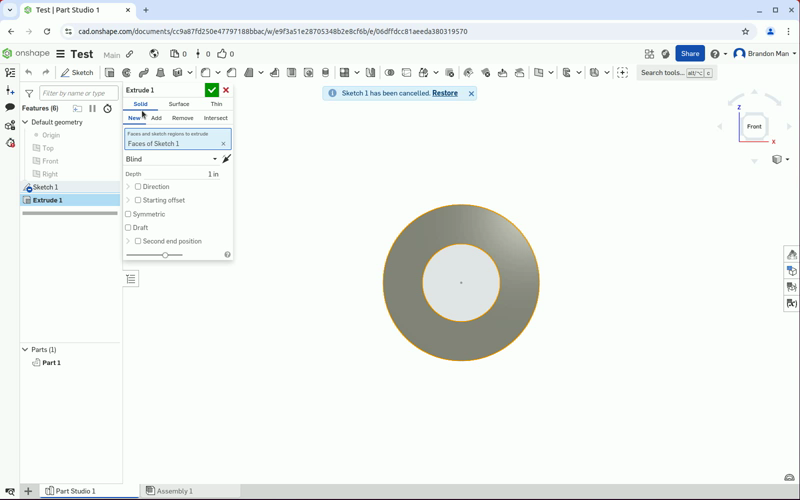
mouse_move(137, 120)
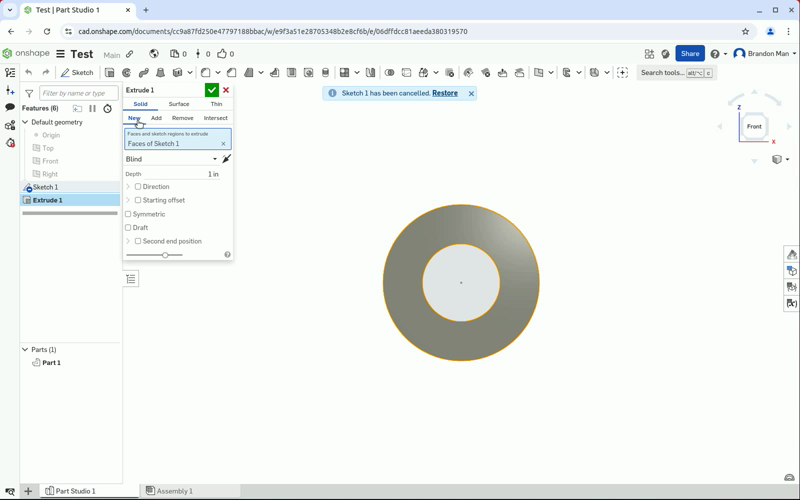
click(137, 120)
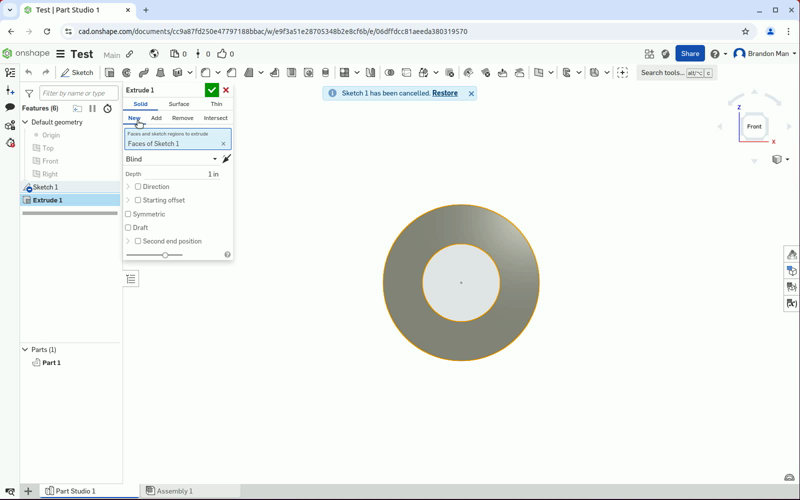
key(tab, 4)
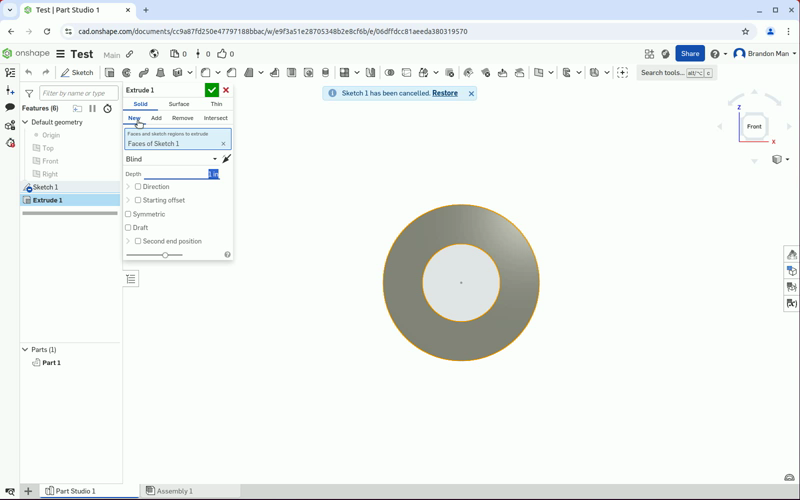
text(11.073)
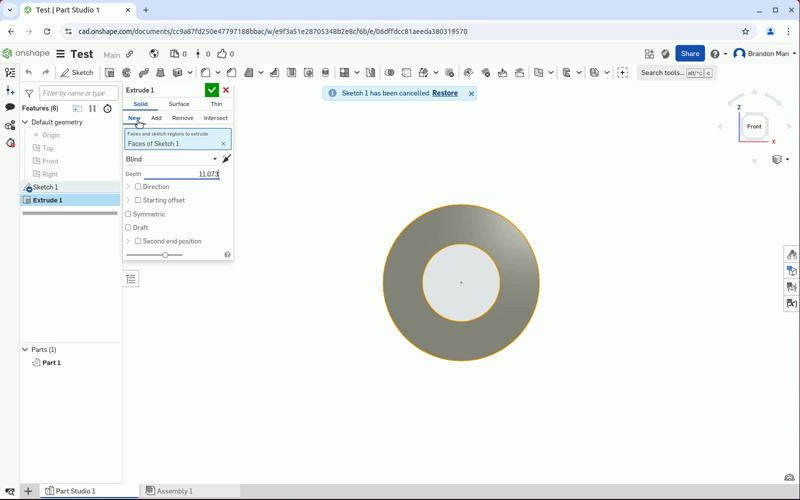
key(tab, 3)
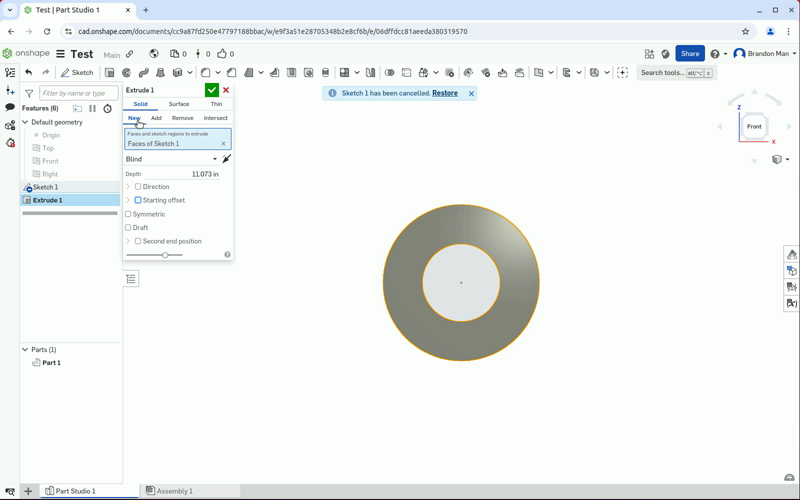
key(tab, 2)
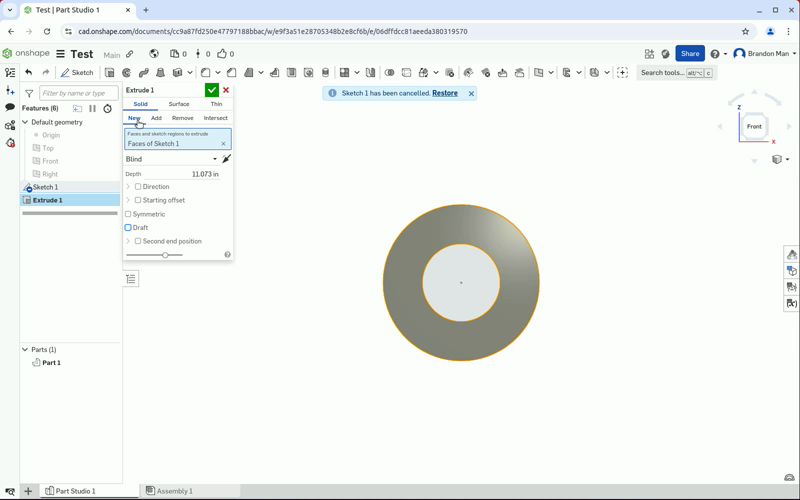
key(space)
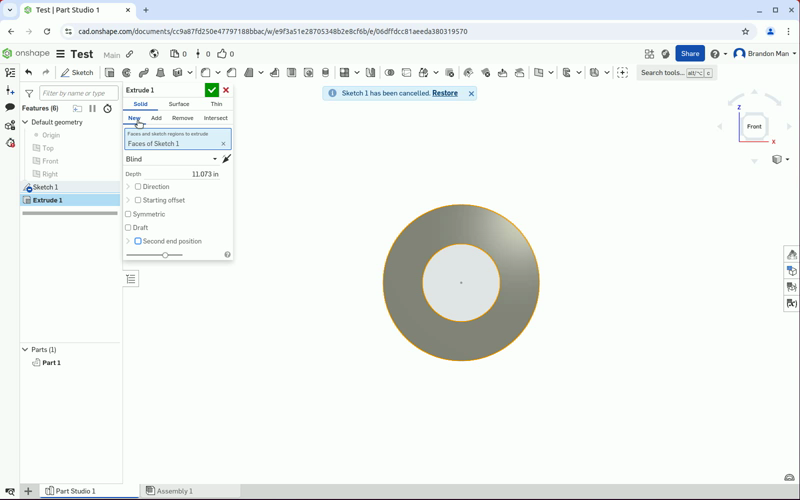
key(tab, 3)
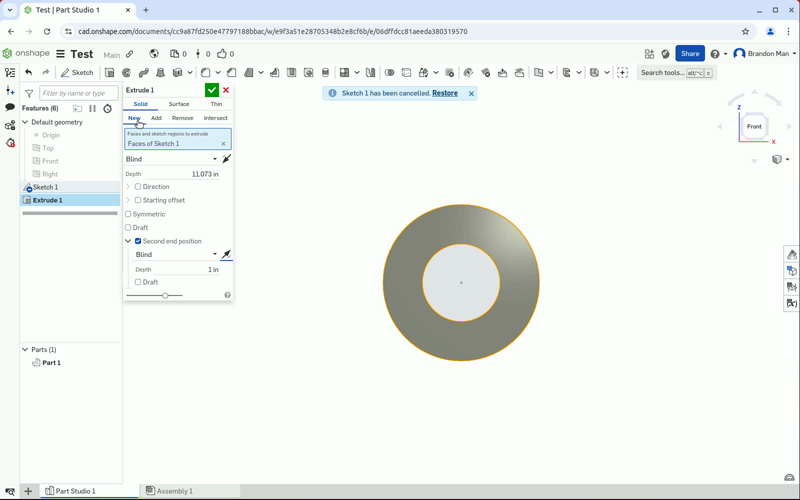
text(11.073)
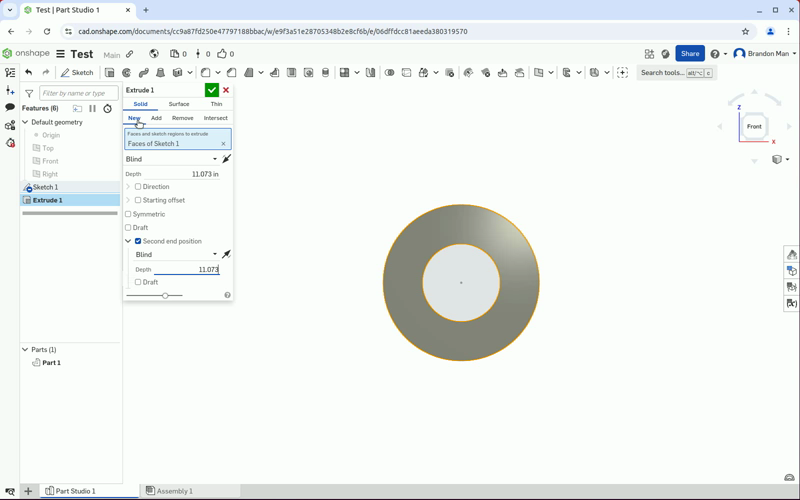
key(enter)
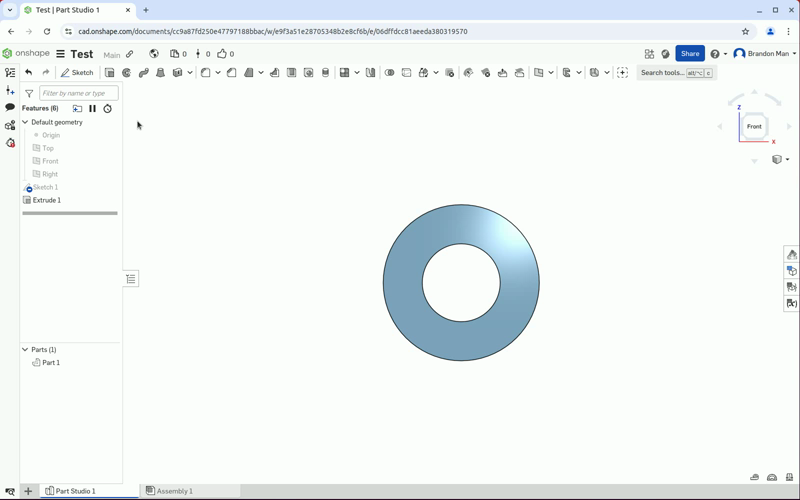
key(shift+h)
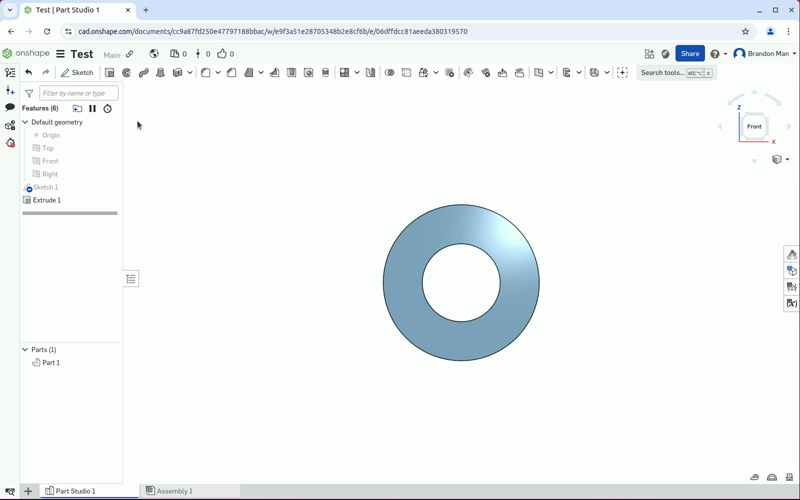
key(shift+h)
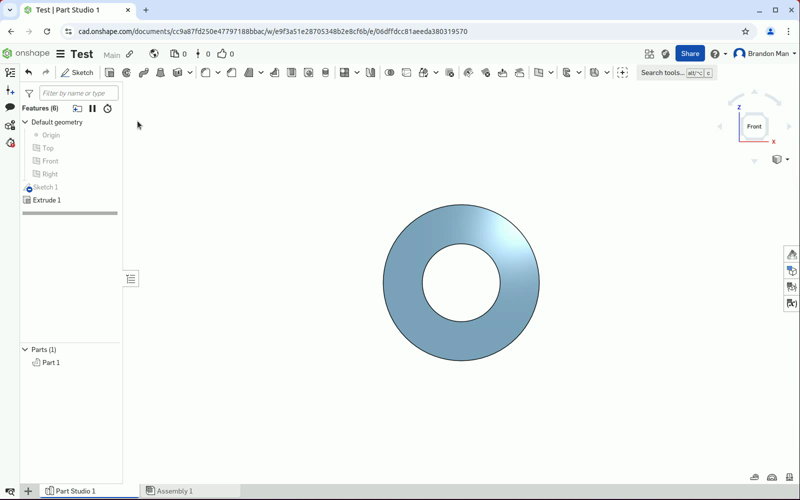
mouse_move(73, 189)
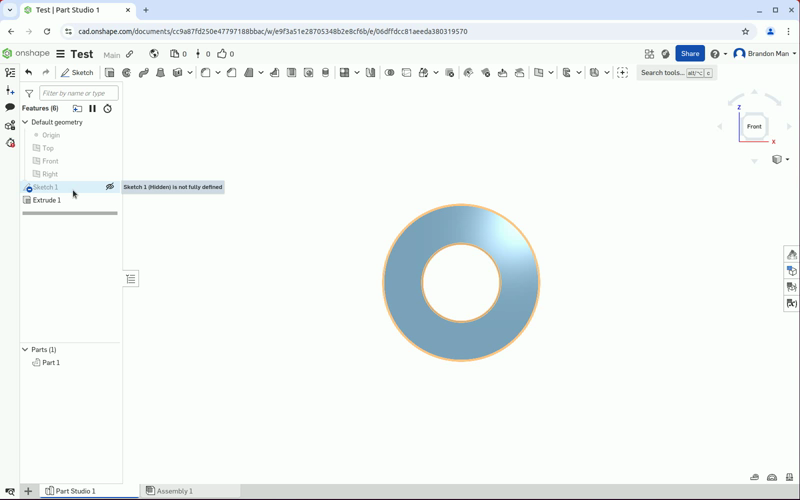
click(73, 189)
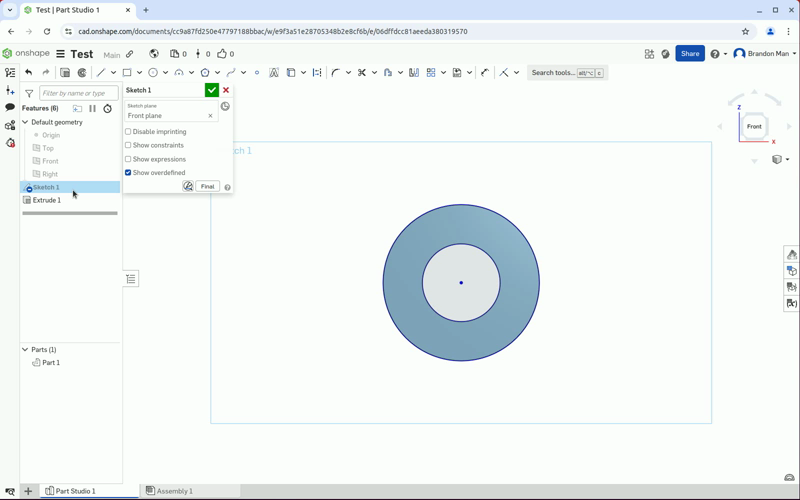
mouse_move(229, 92)
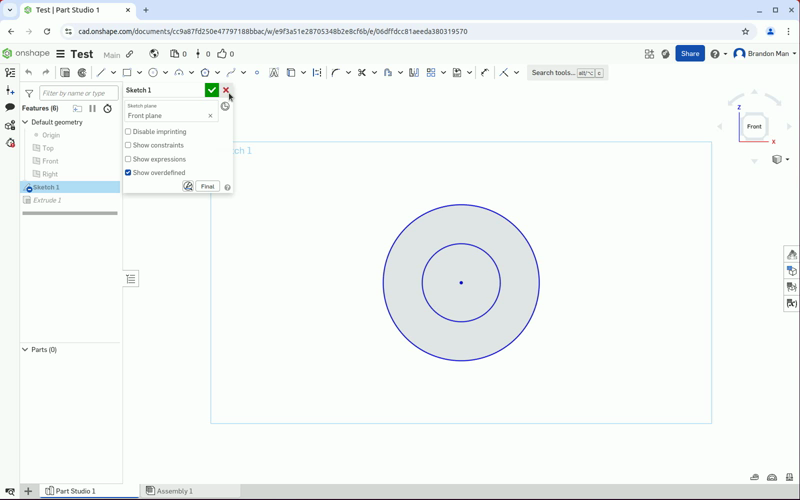
click(229, 92)
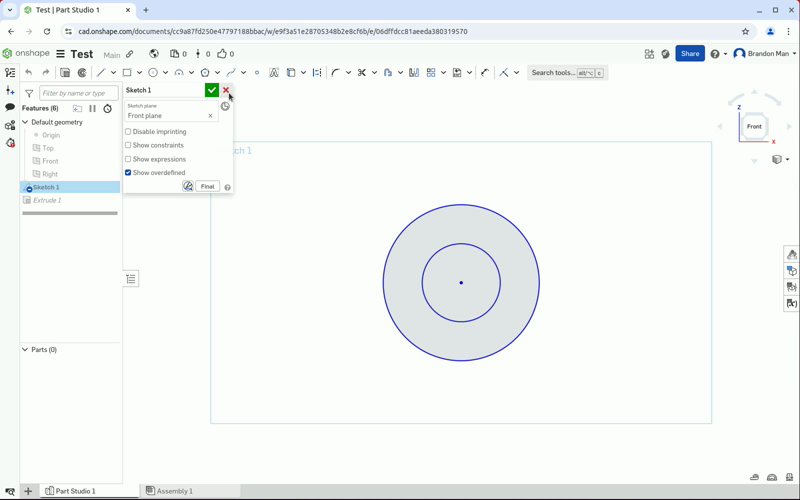
key(shift+s)
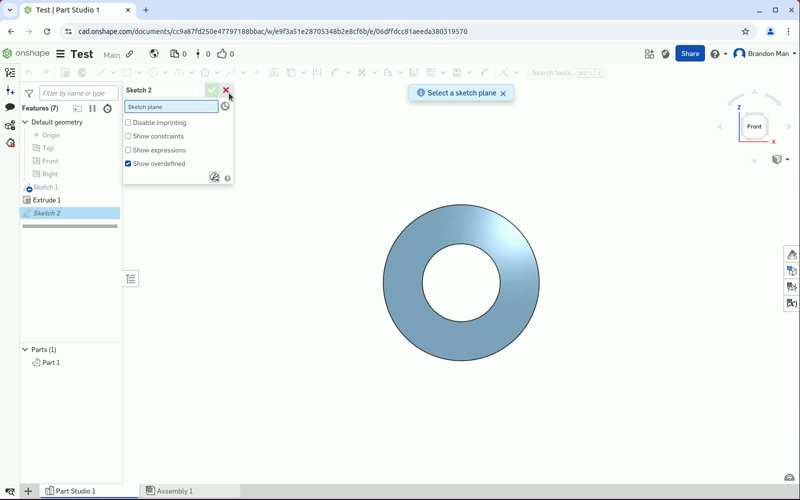
mouse_move(73, 163)
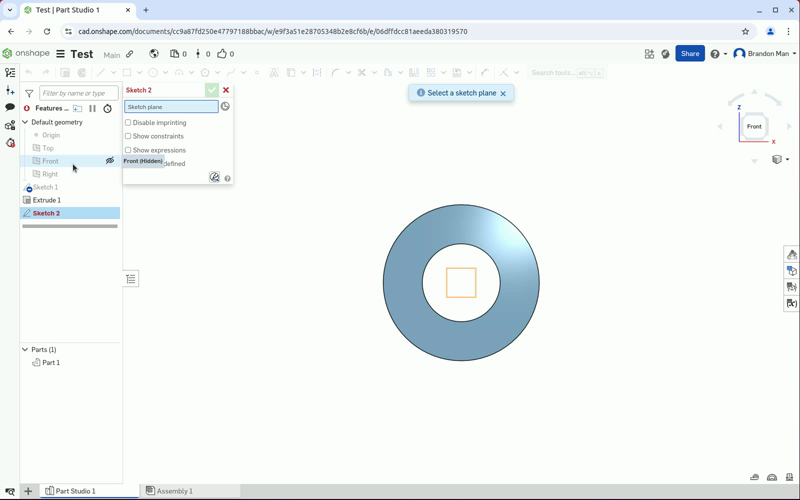
click(73, 163)
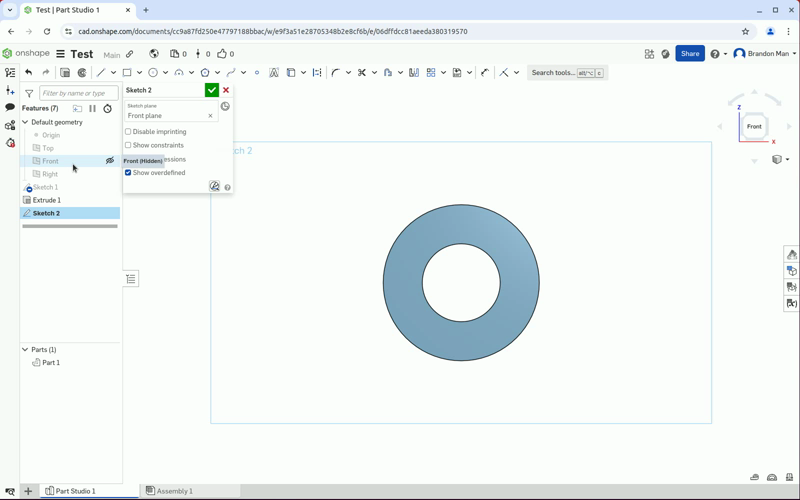
mouse_move(73, 352)
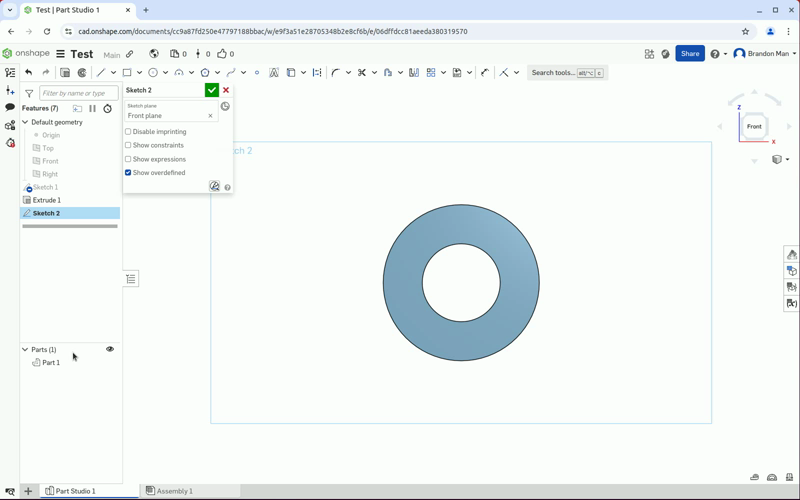
key(y)
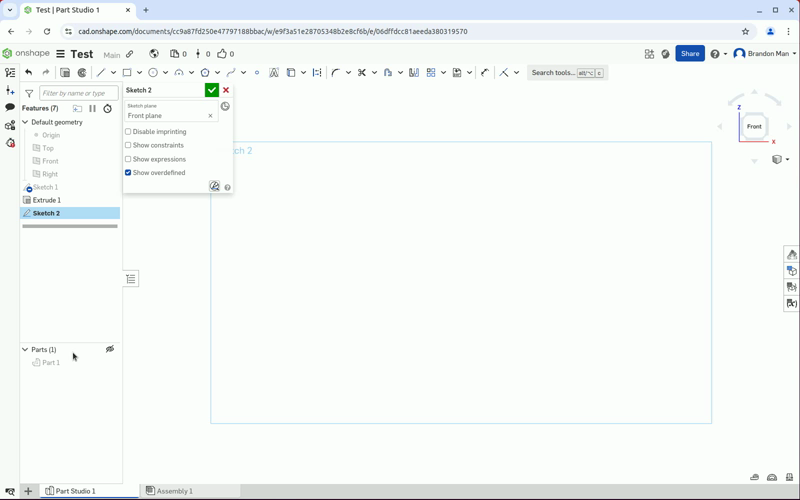
key(l)
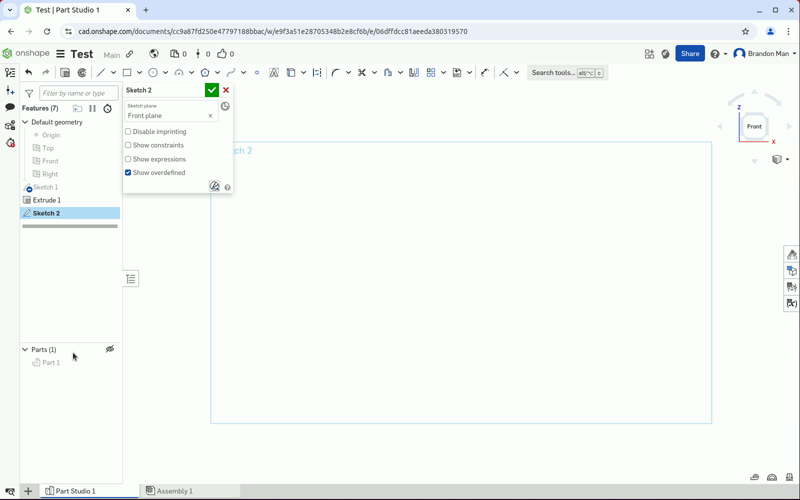
key_down(shift)
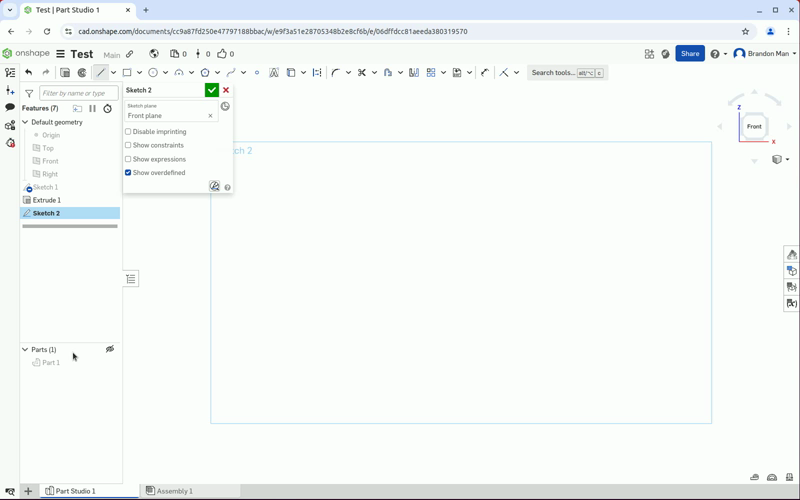
mouse_move(348, 370)
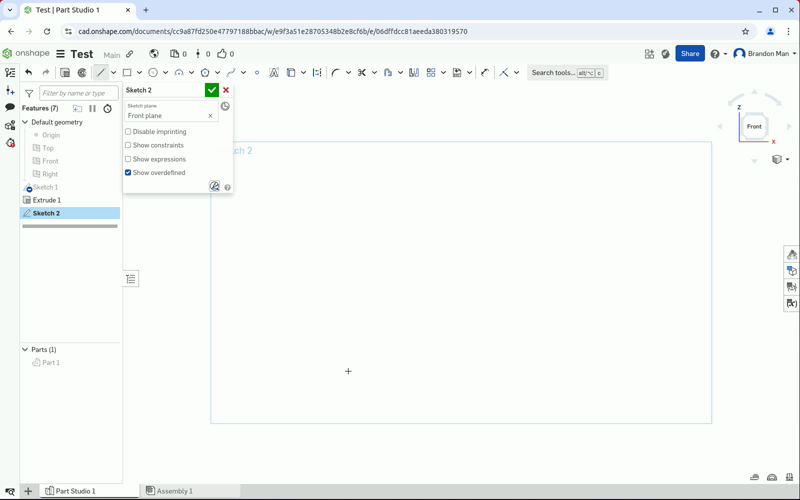
click(348, 370)
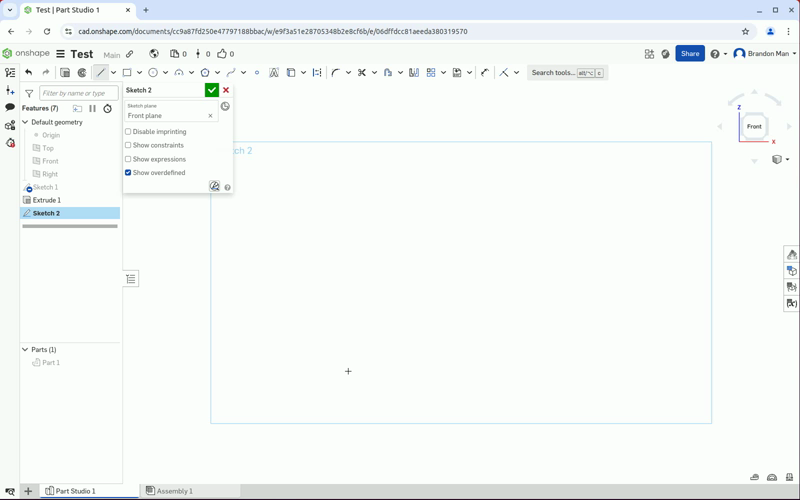
key_up(shift)
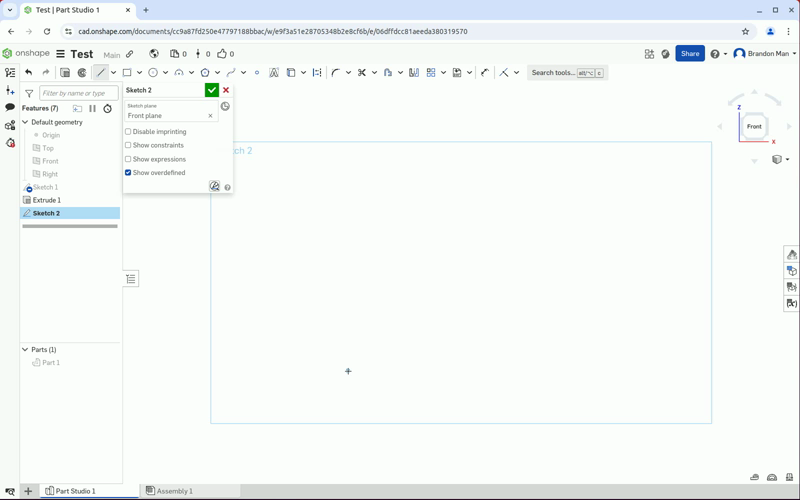
key_down(shift)
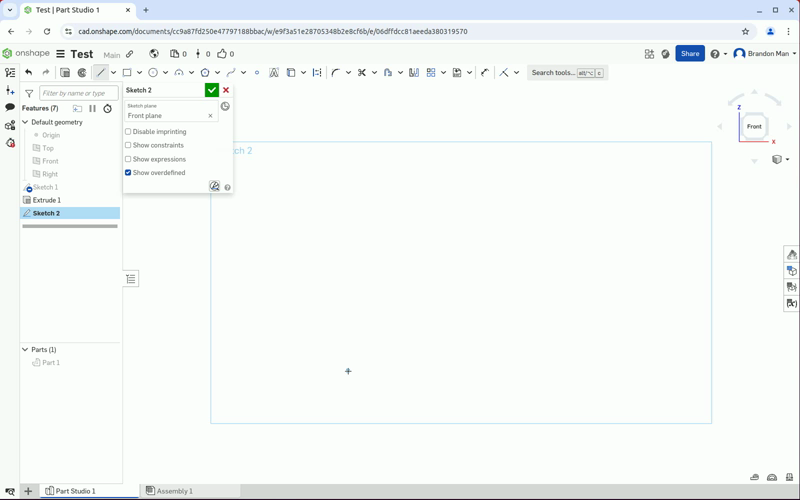
mouse_move(572, 370)
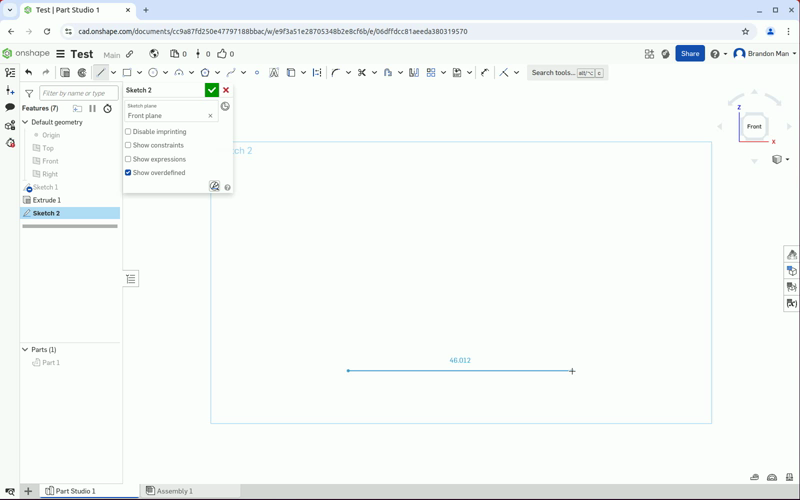
click(572, 370)
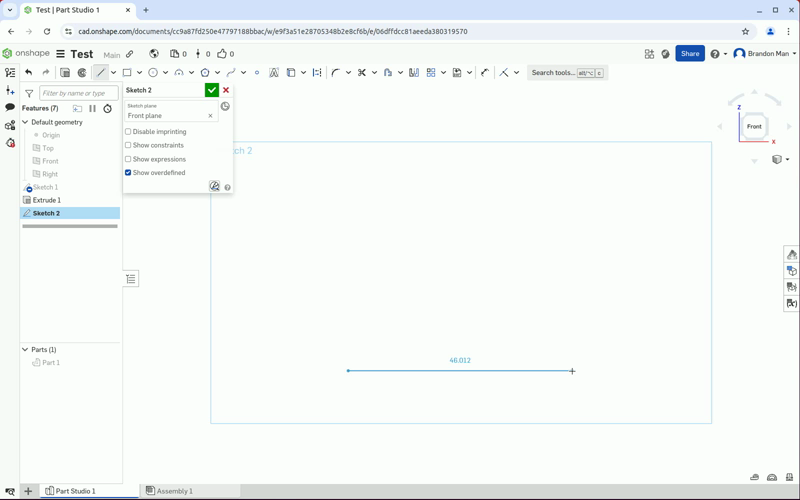
key_up(shift)
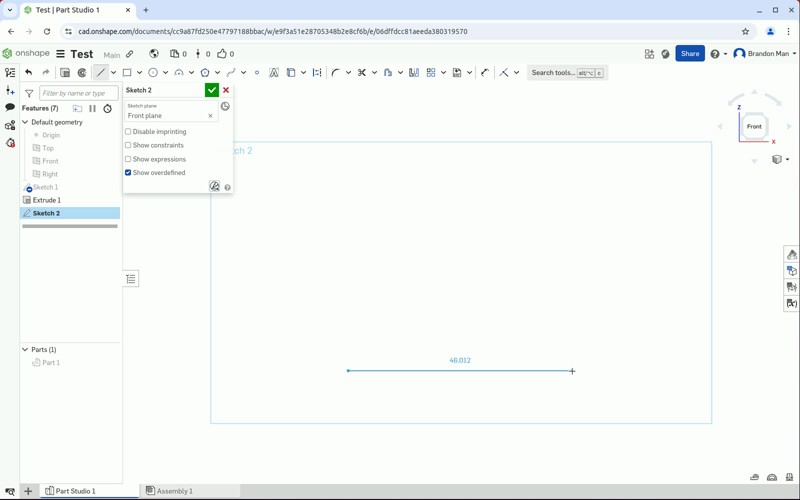
key_down(shift)
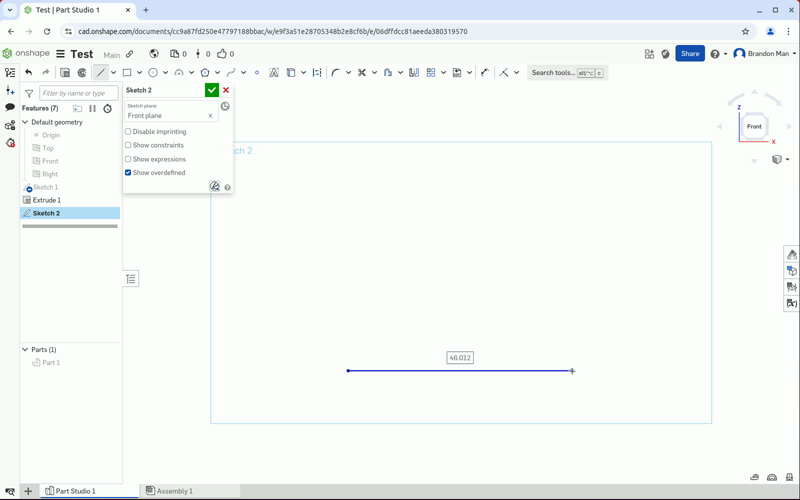
mouse_move(572, 196)
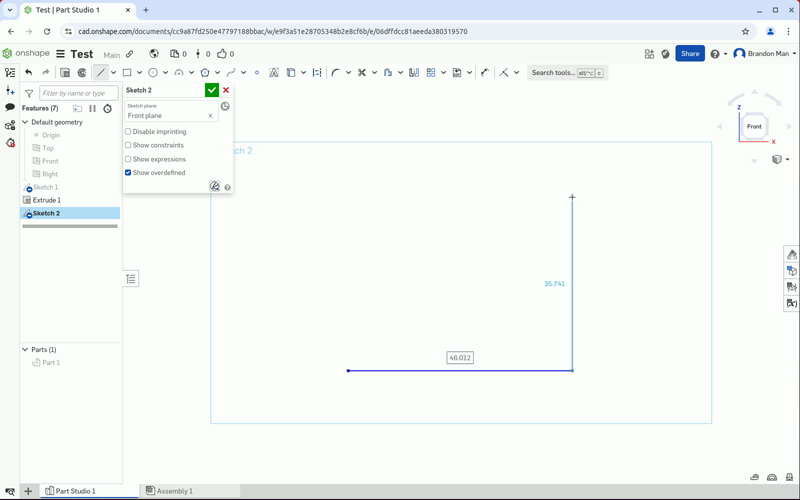
click(572, 196)
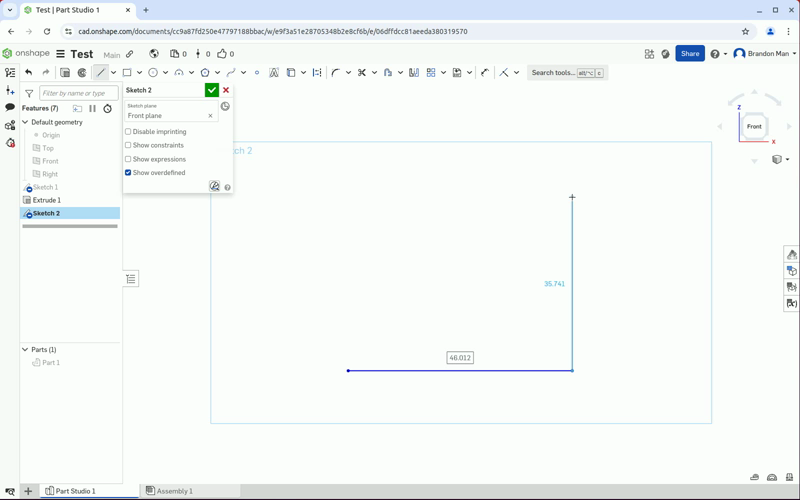
key_up(shift)
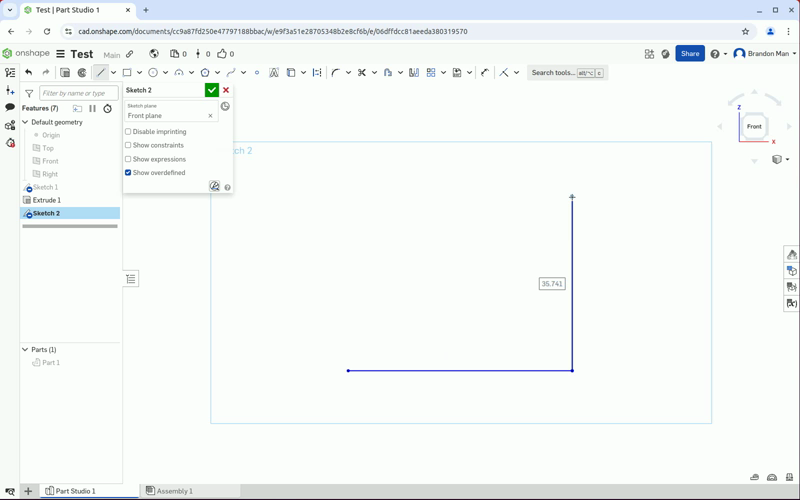
key_down(shift)
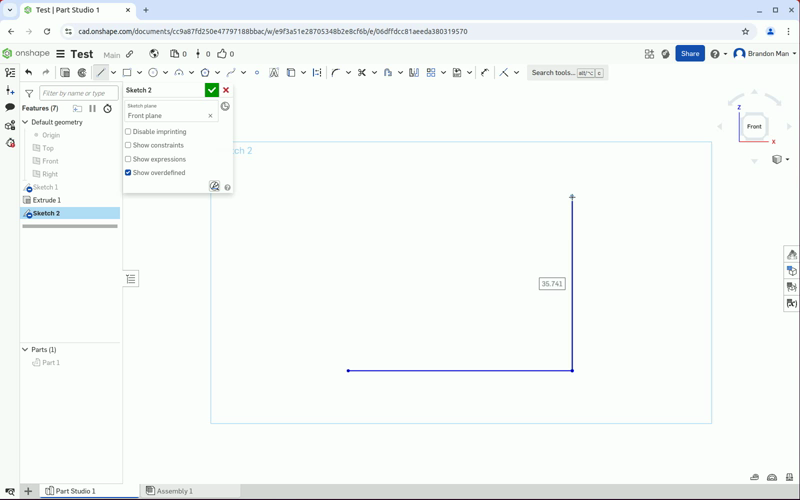
mouse_move(348, 196)
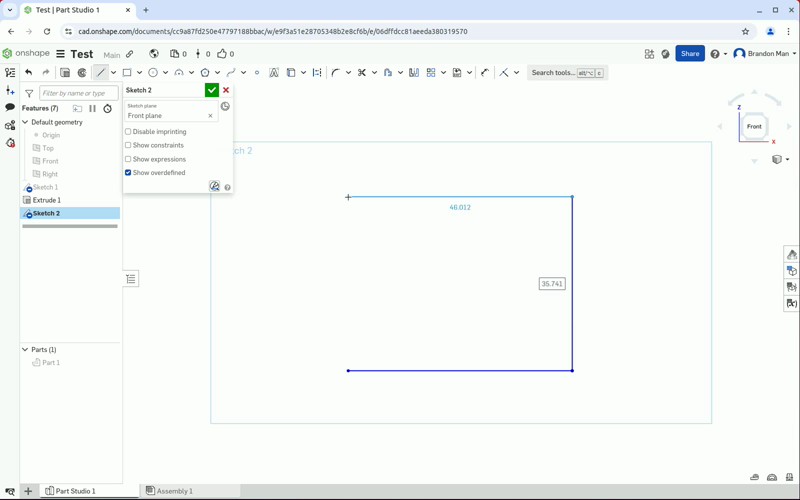
click(348, 196)
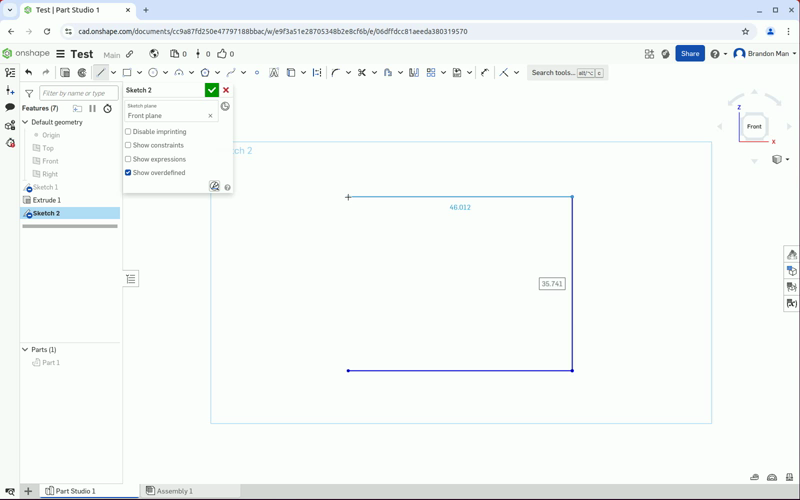
key_up(shift)
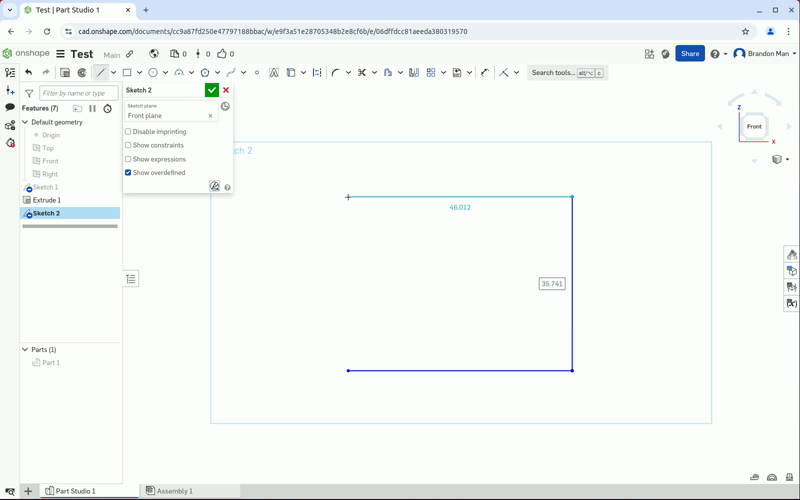
key_down(shift)
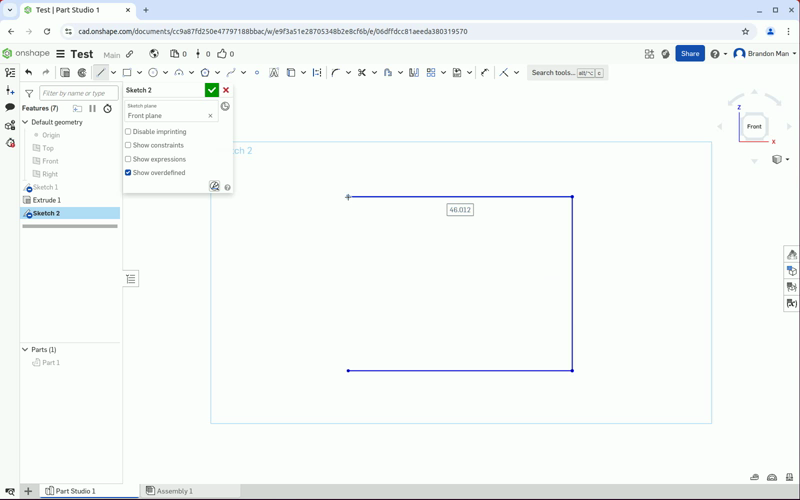
mouse_move(348, 370)
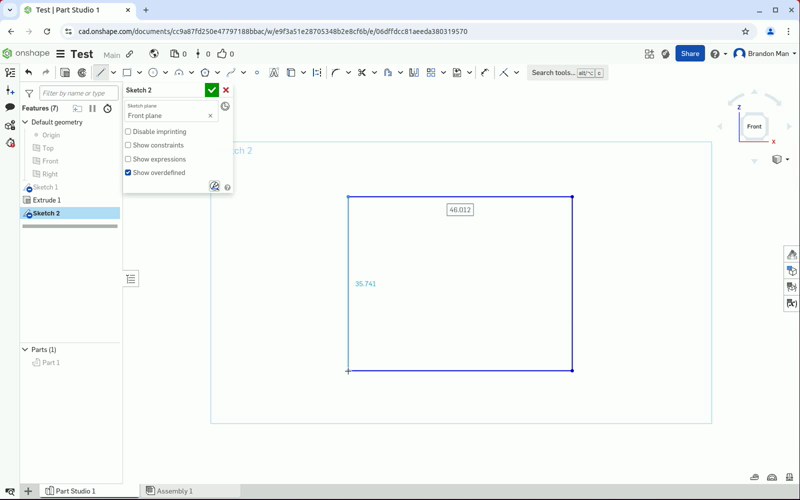
key_up(shift)
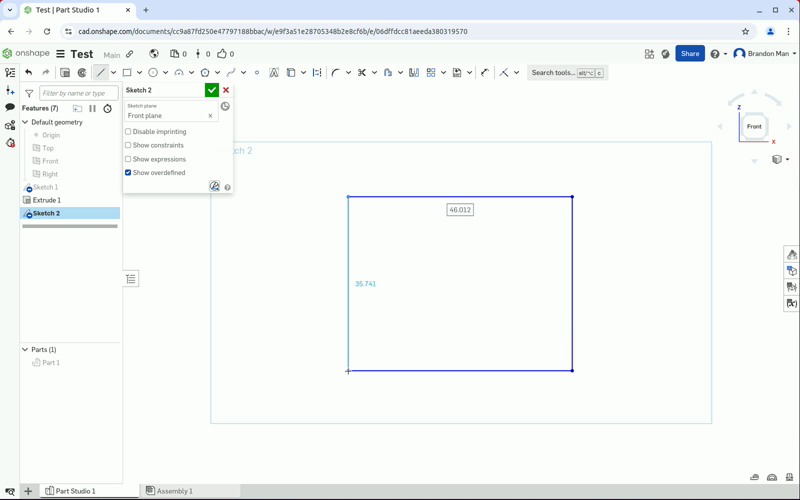
click(348, 370)
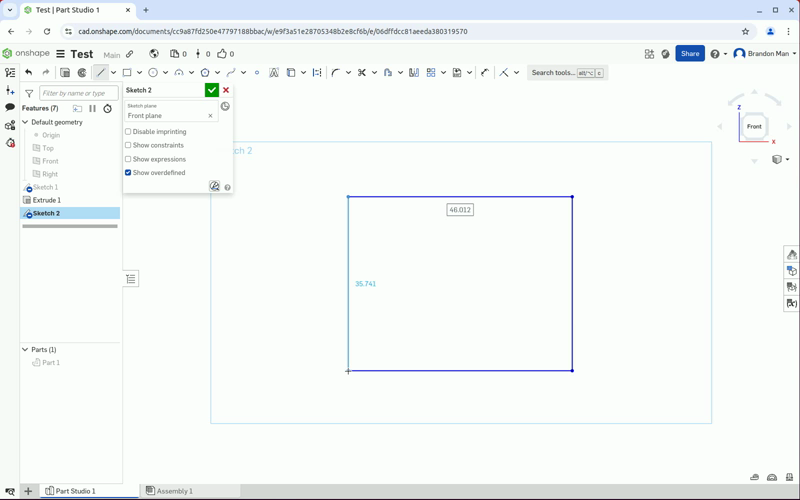
key(esc)
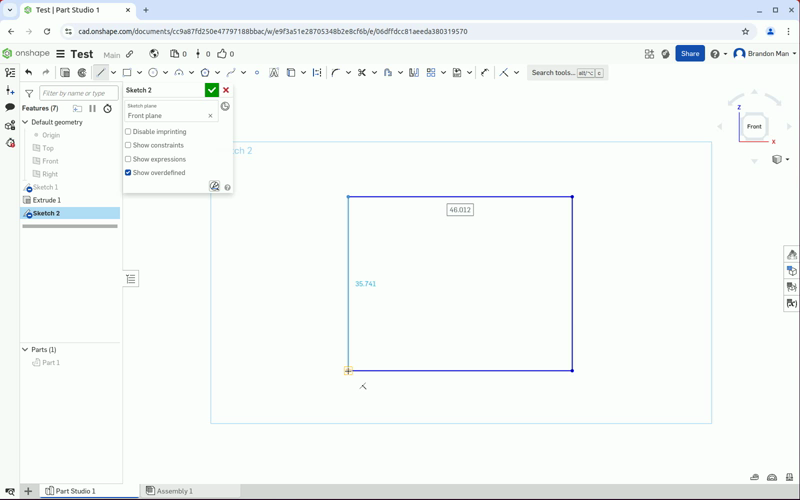
key(c)
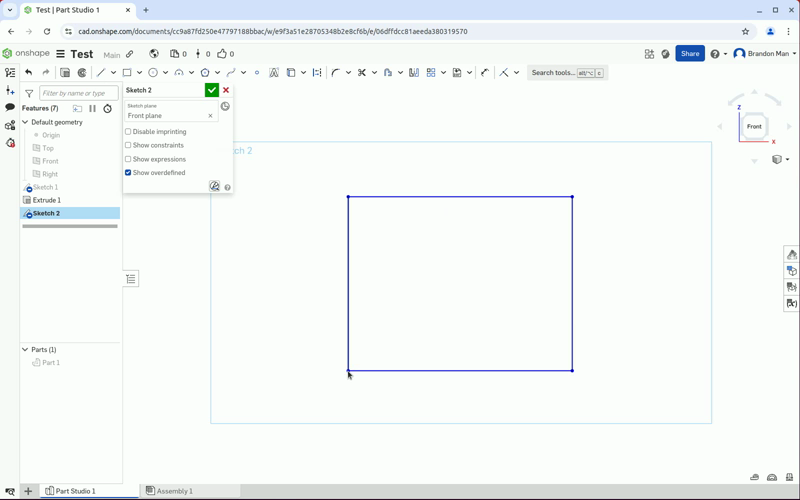
key_down(shift)
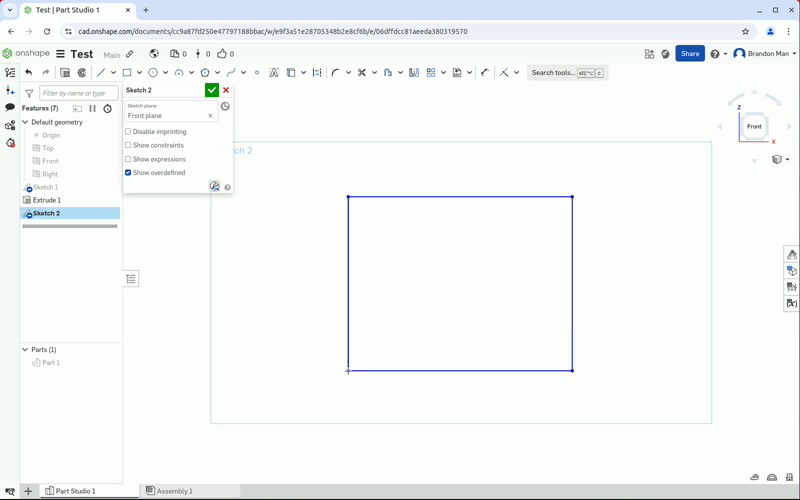
mouse_move(461, 283)
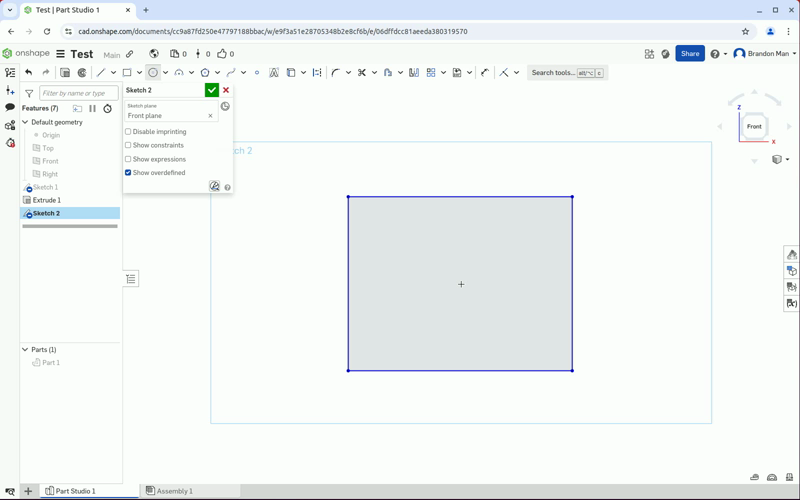
click(461, 283)
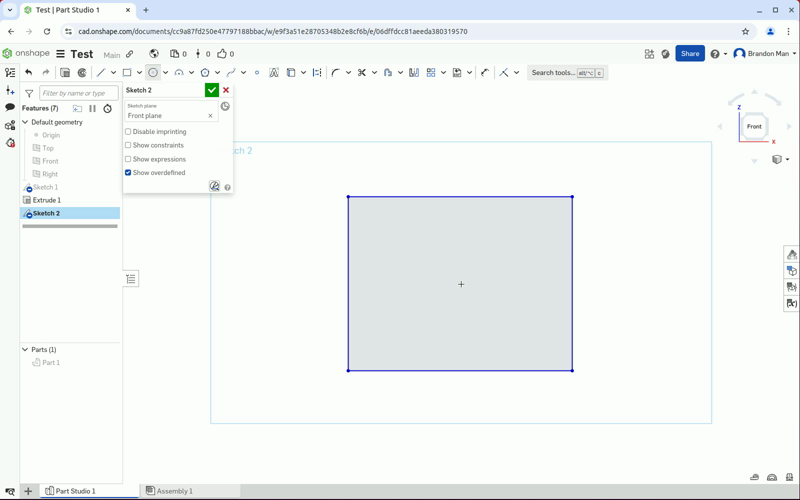
key_up(shift)
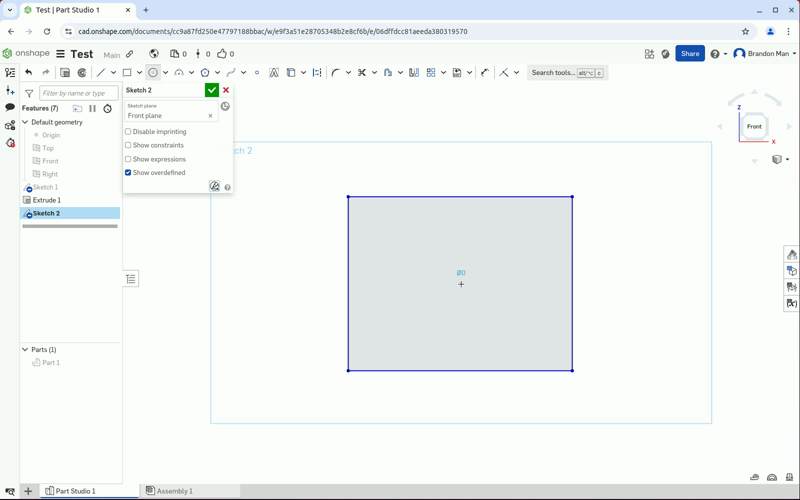
mouse_move(539, 283)
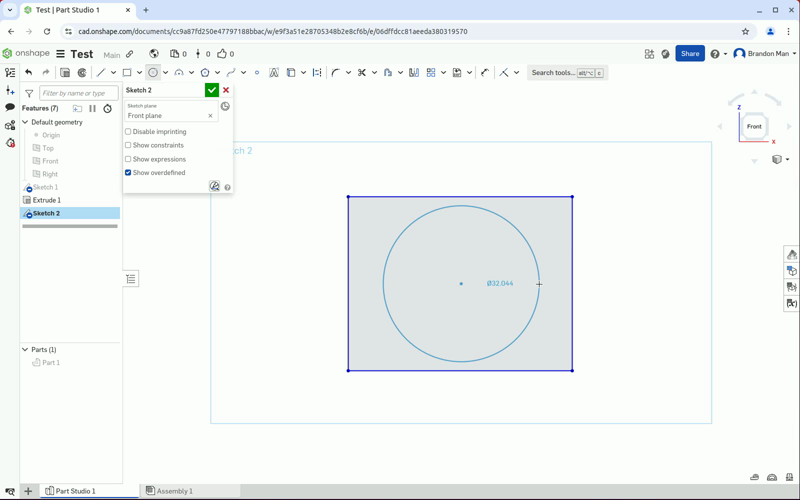
click(539, 283)
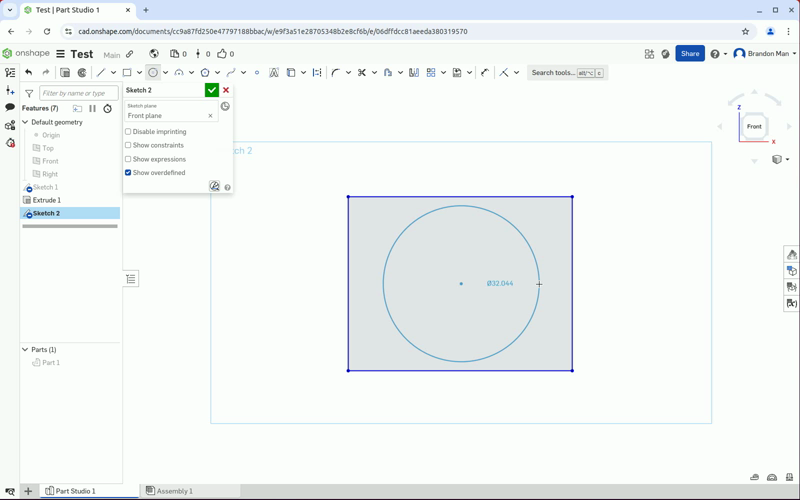
key(esc)
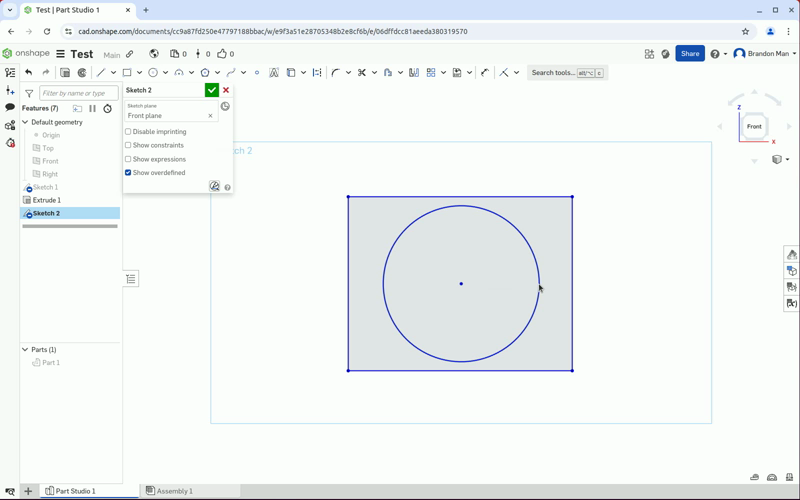
mouse_move(553, 213)
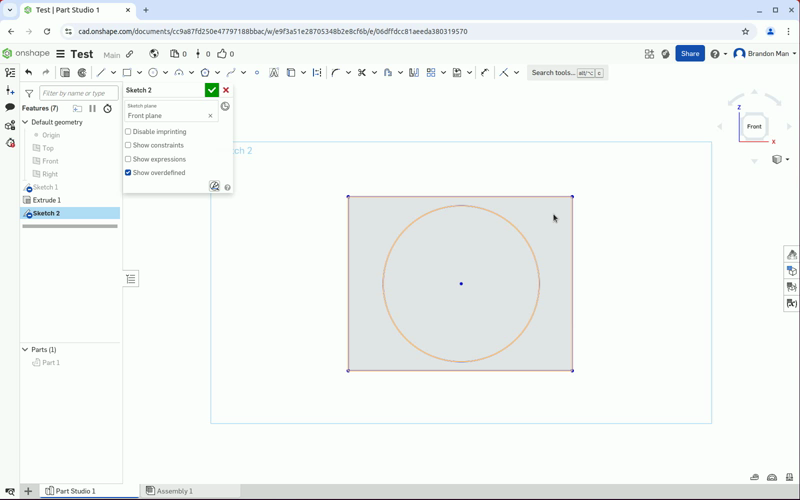
click(553, 213)
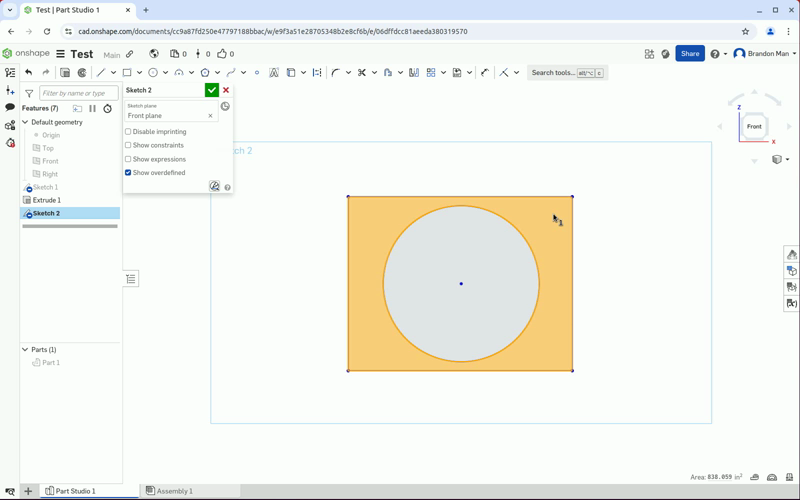
mouse_move(73, 352)
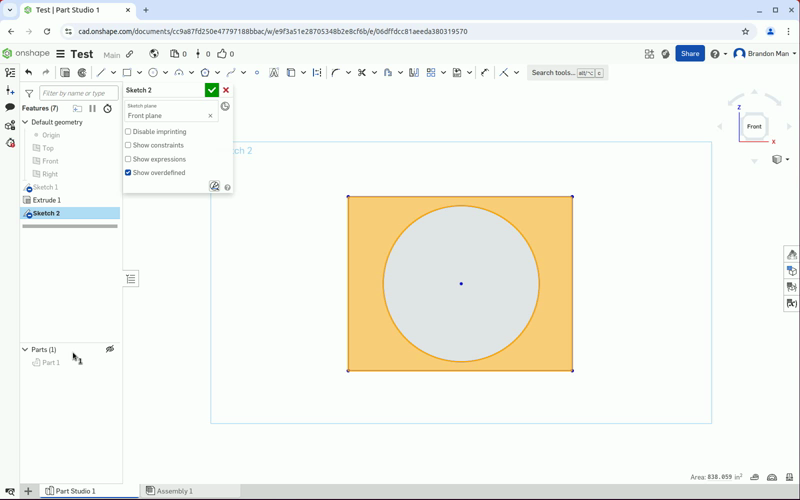
key(shift+y)
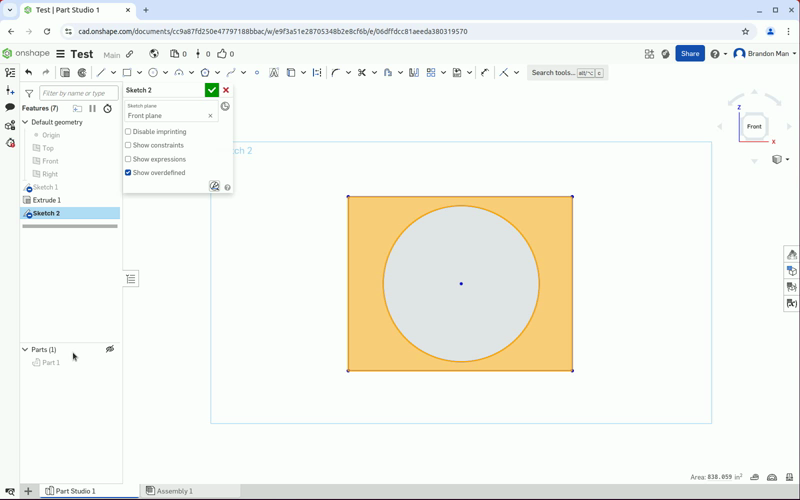
key(shift+e)
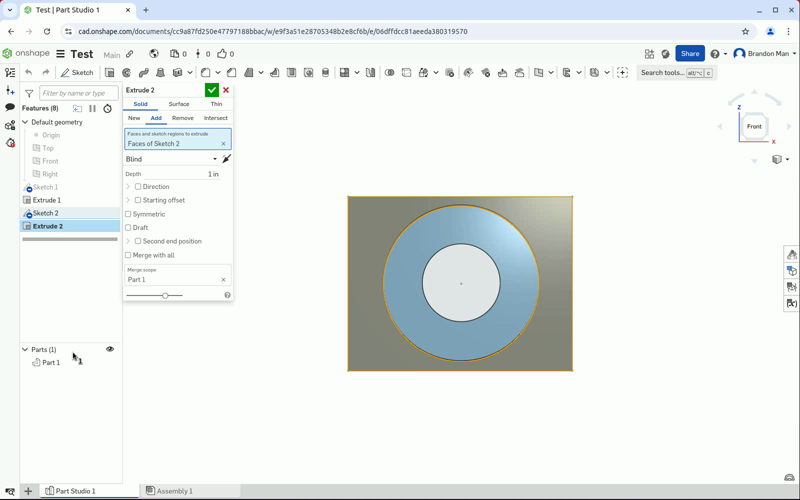
mouse_move(143, 106)
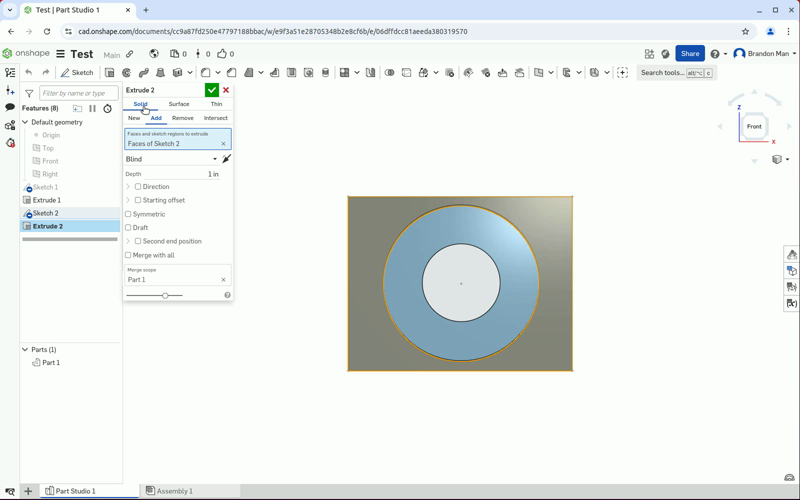
click(143, 106)
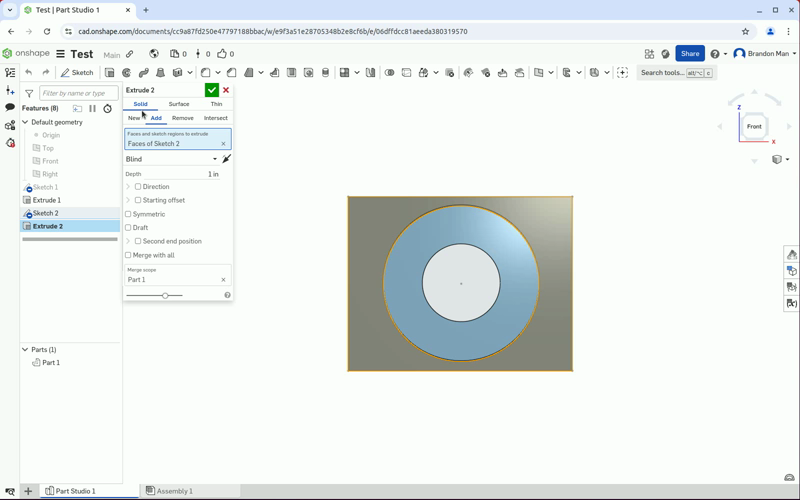
mouse_move(137, 120)
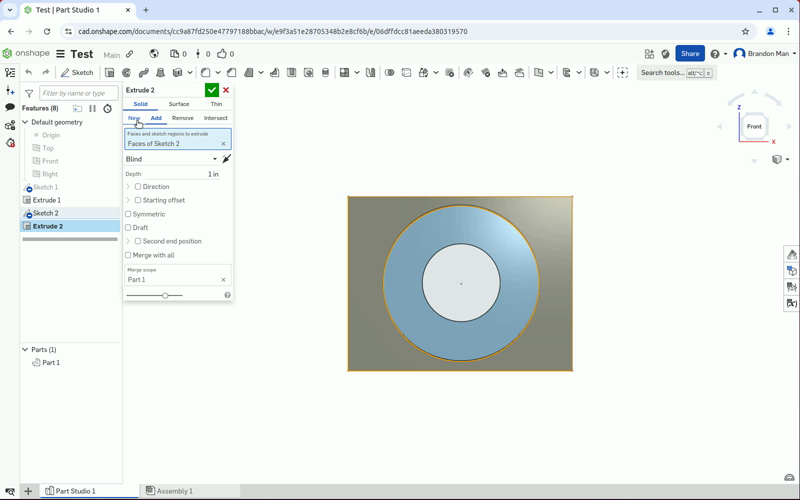
click(137, 120)
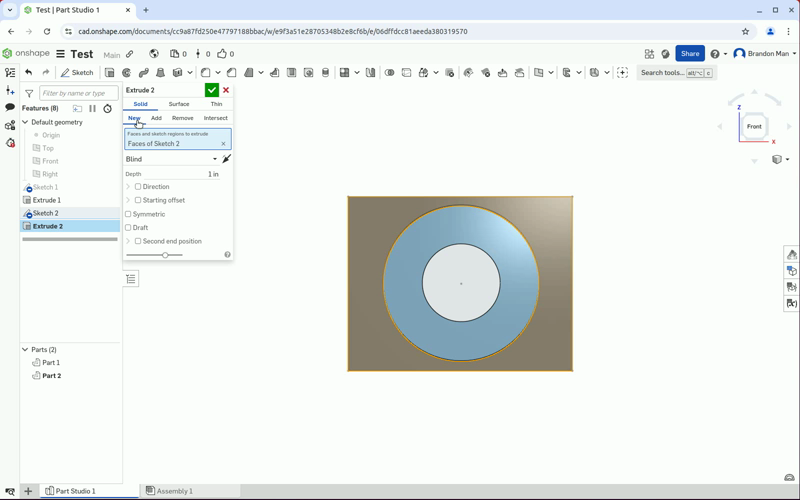
key(tab, 4)
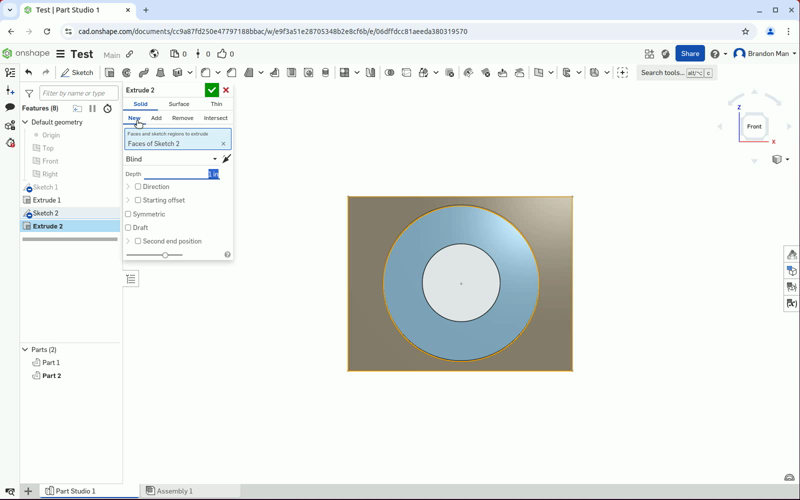
text(3.611)
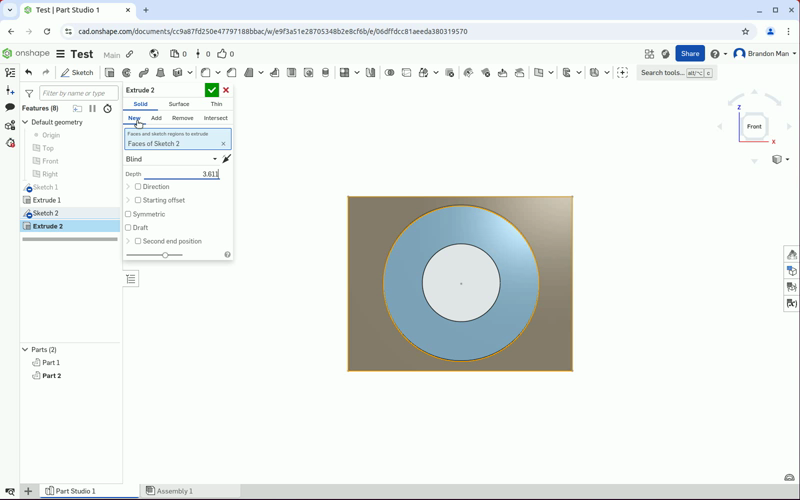
key(tab, 3)
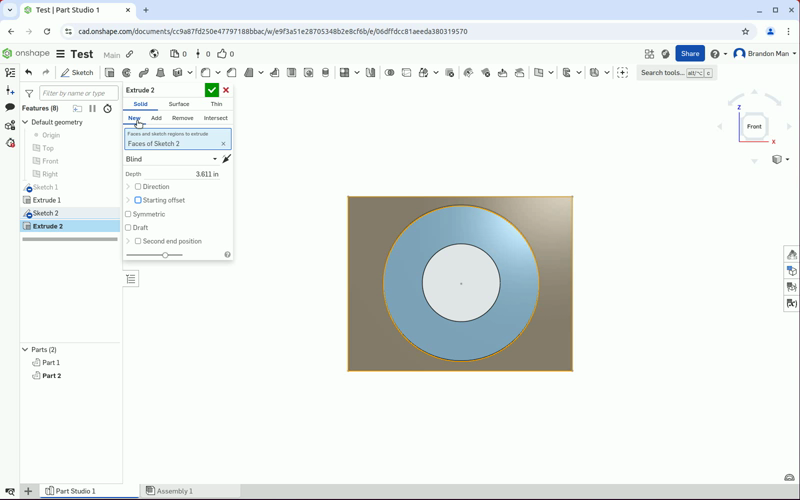
key(tab, 2)
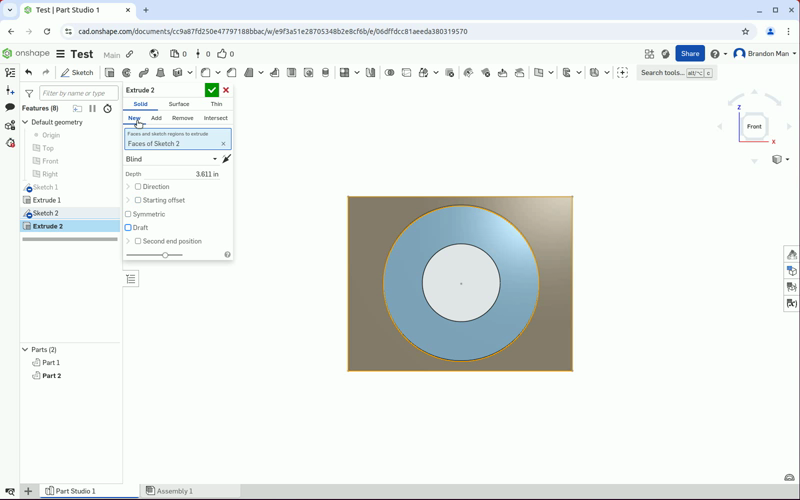
key(space)
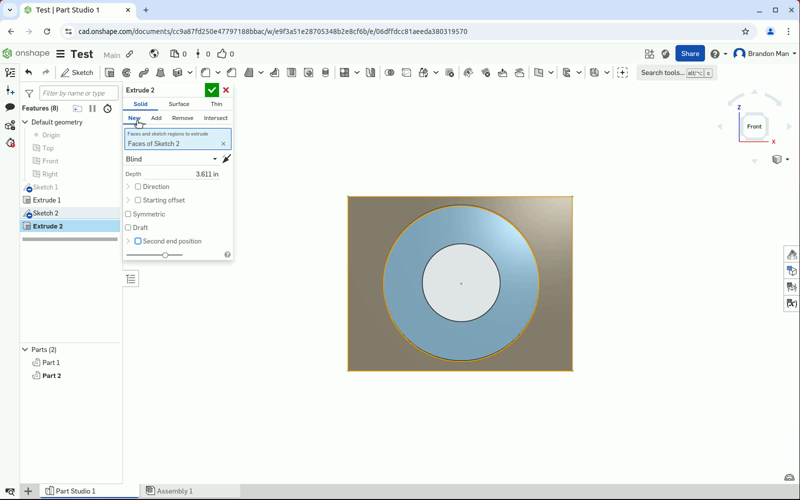
key(tab, 3)
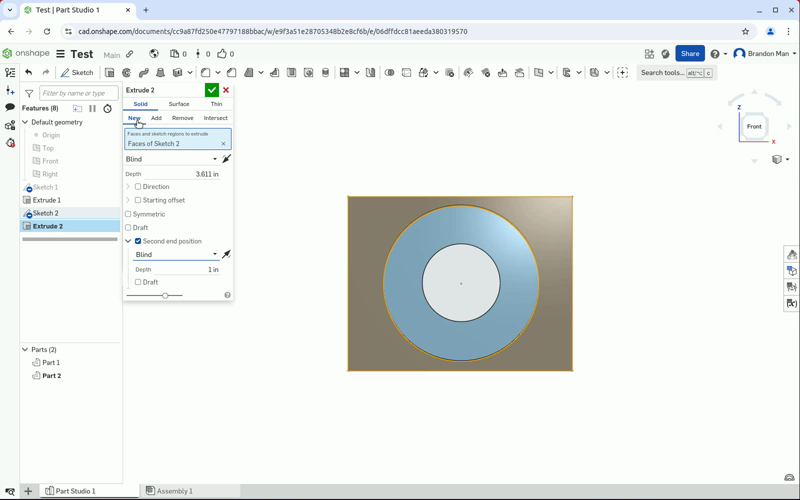
text(11.073)
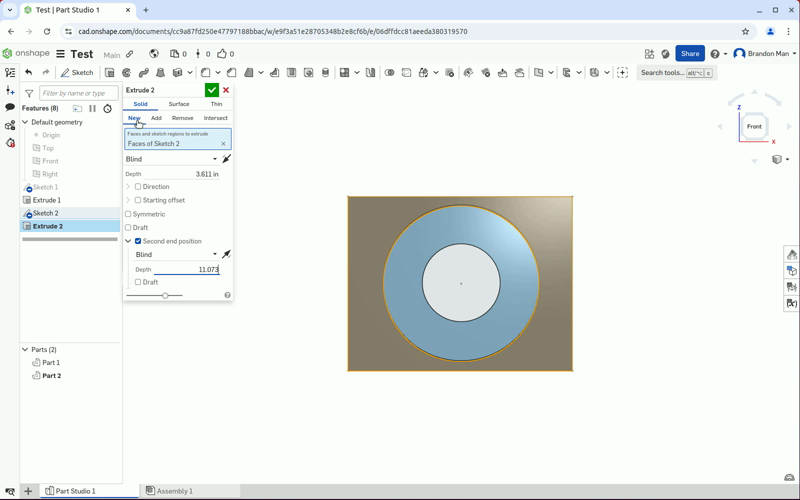
key(enter)
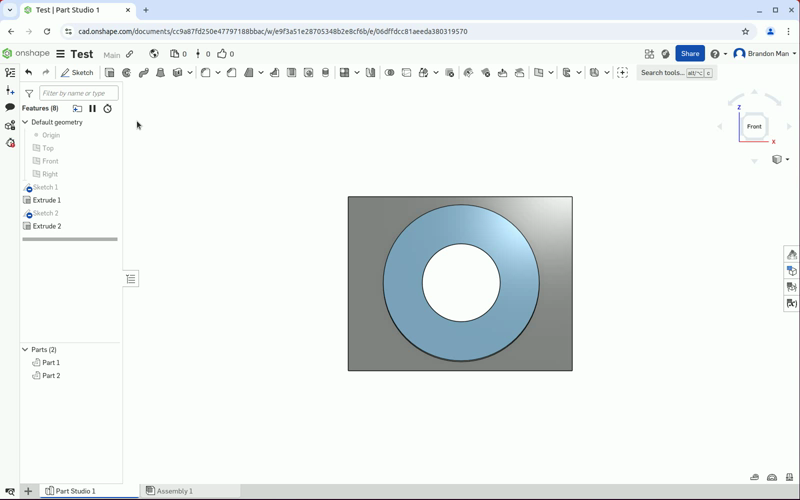
key(shift+h)
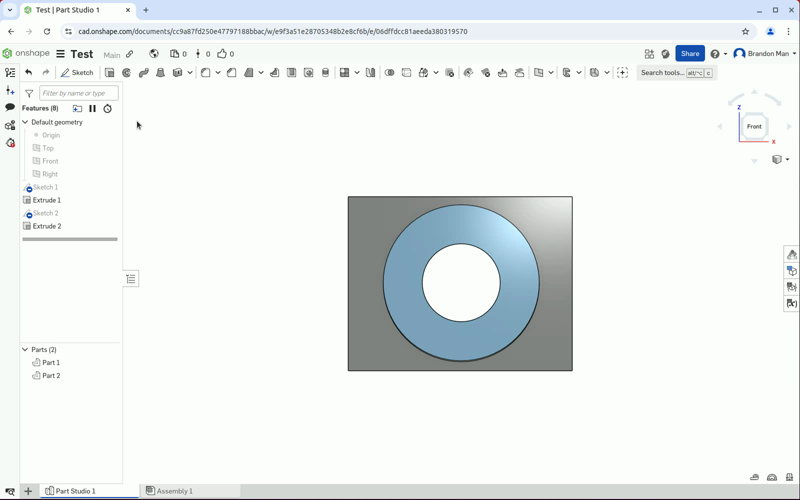
key(shift+h)
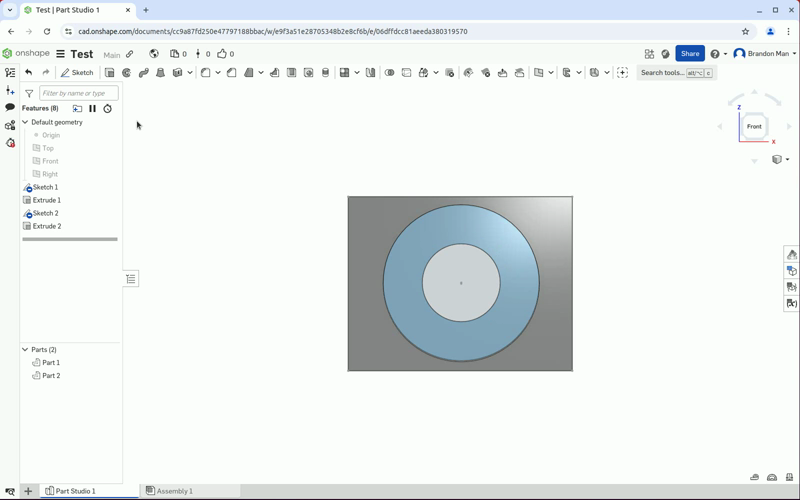
key(shift+7)
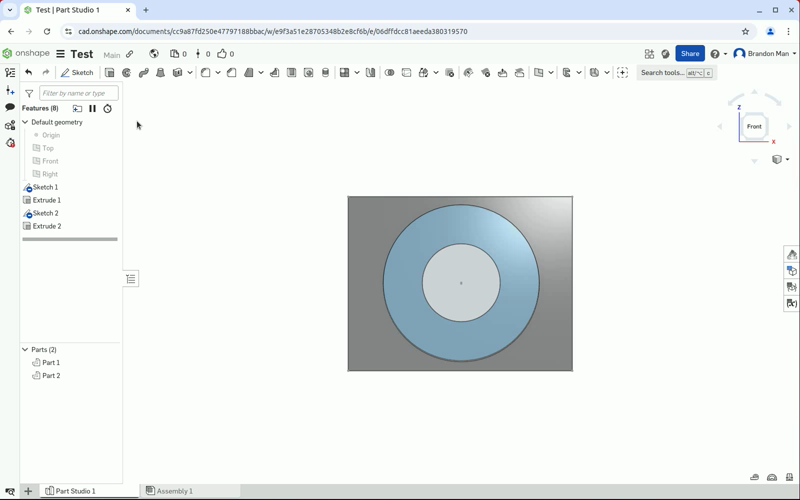
key(left, 2)
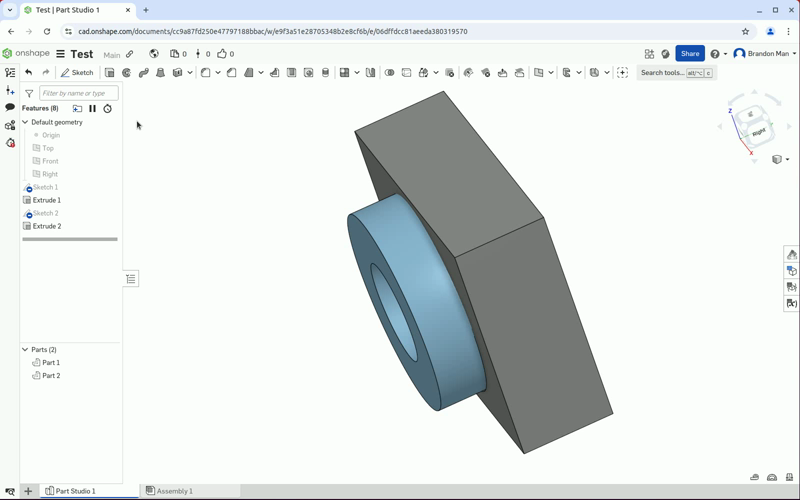
key(down, 2)
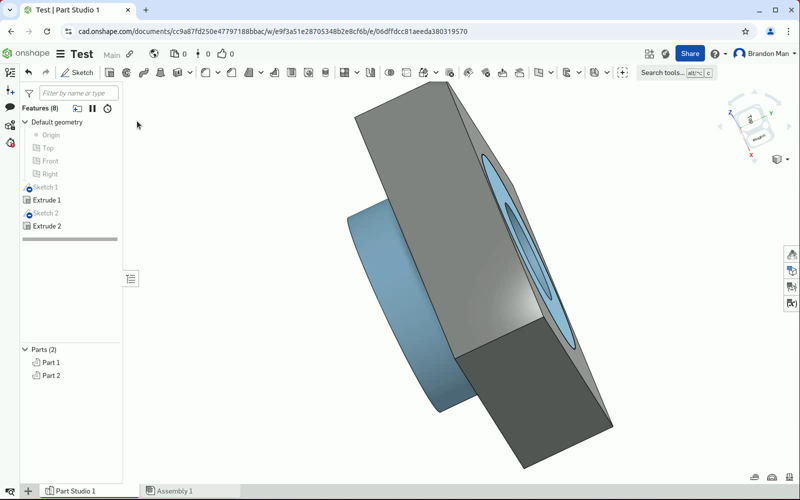
key(up, 2)
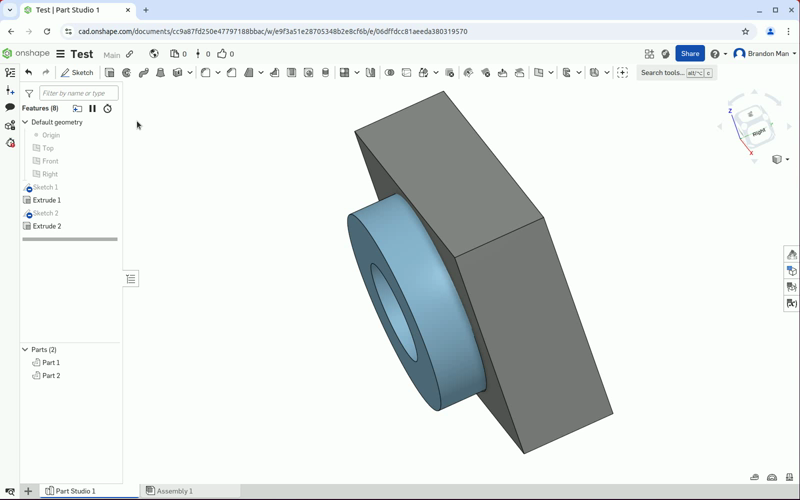
key(right, 2)
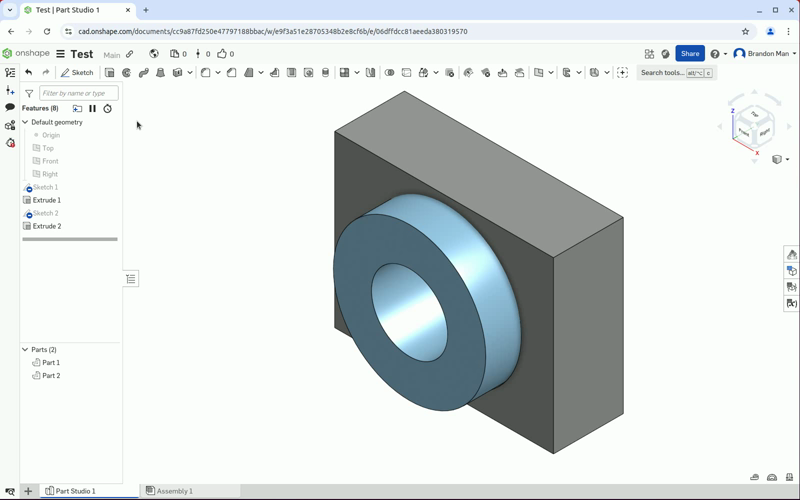
mouse_move(73, 189)
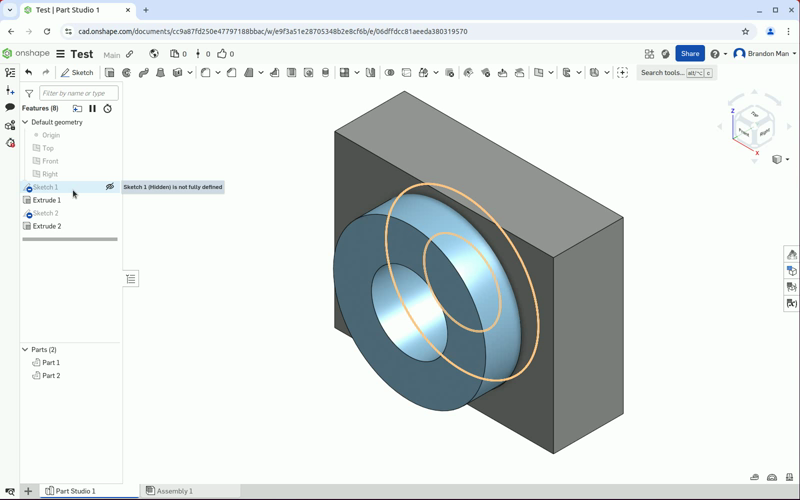
click(73, 189)